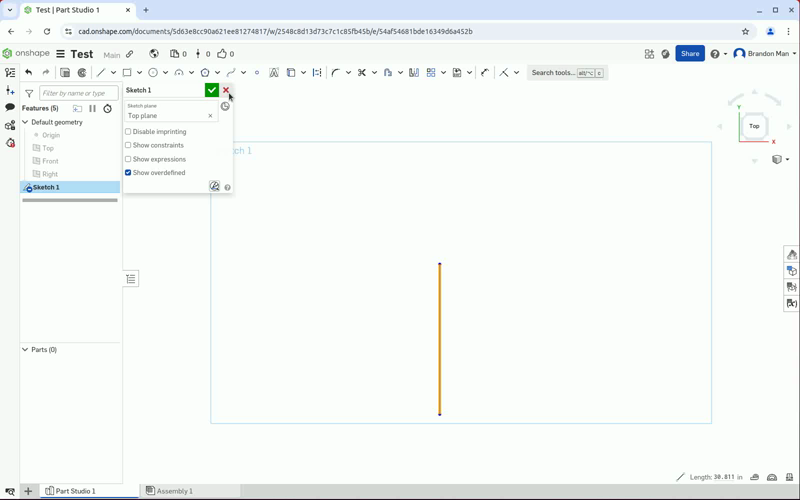
key(shift+h)
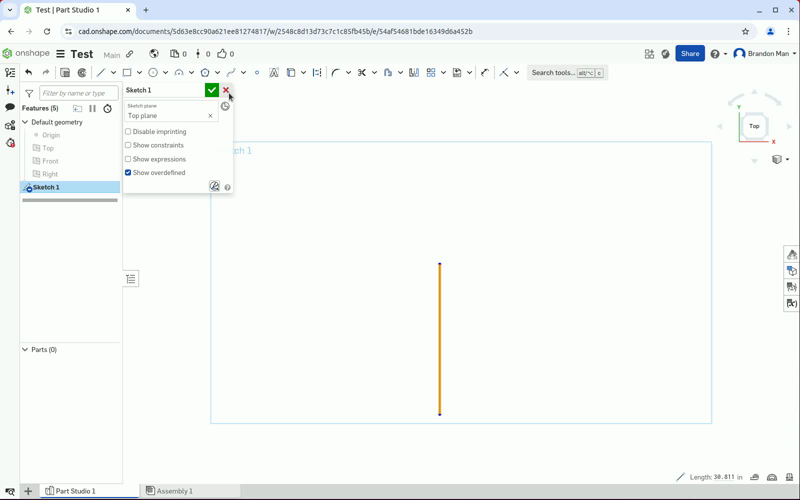
key(shift+s)
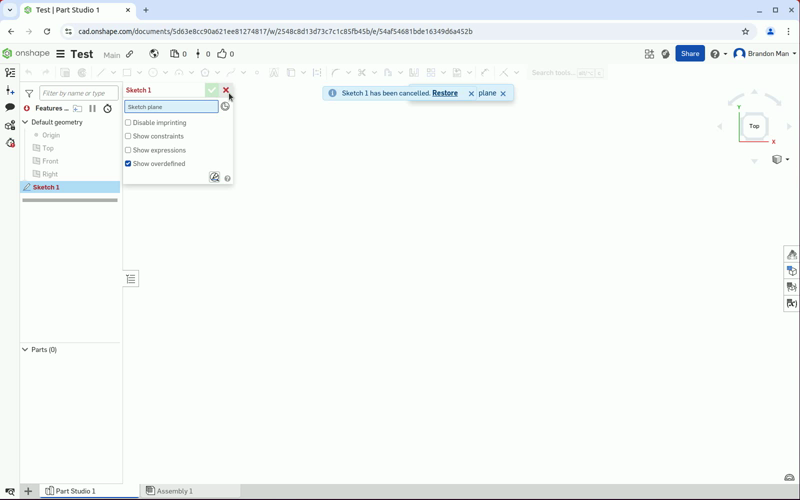
mouse_move(73, 150)
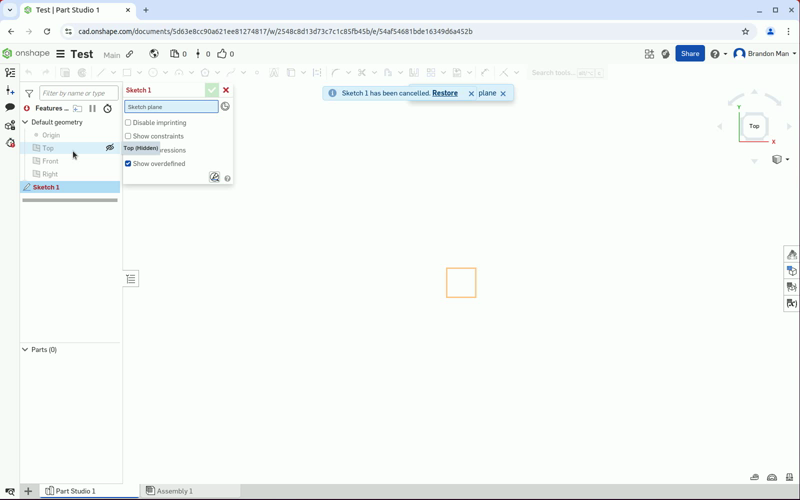
click(73, 150)
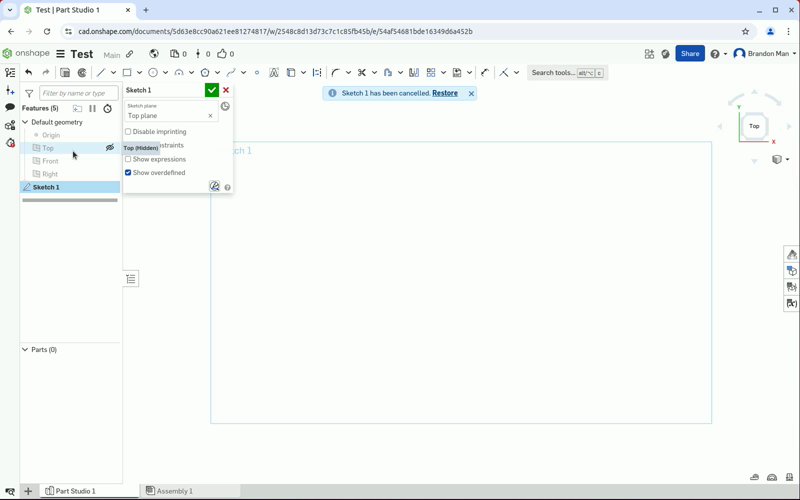
mouse_move(73, 352)
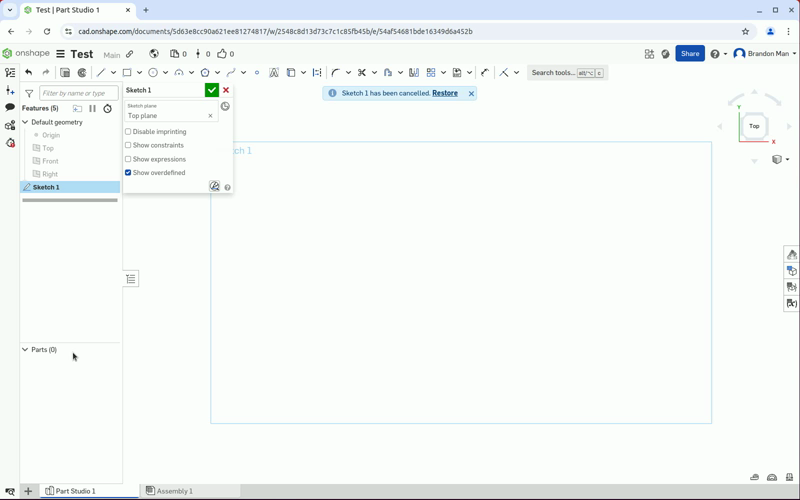
key(y)
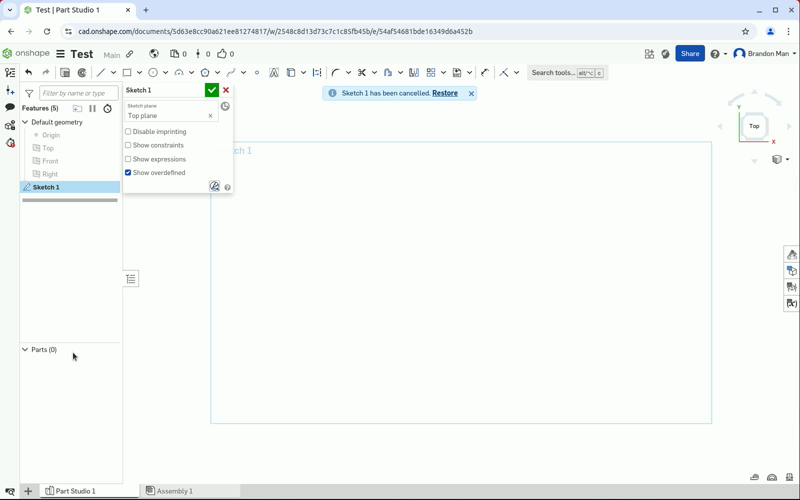
key(l)
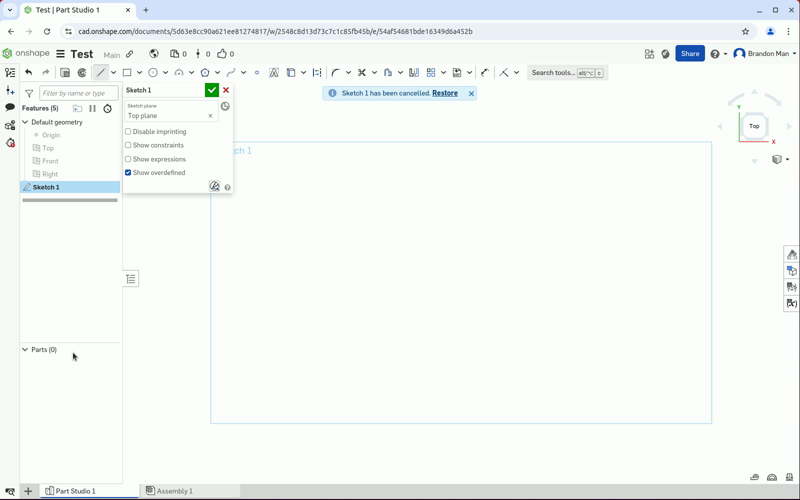
key_down(shift)
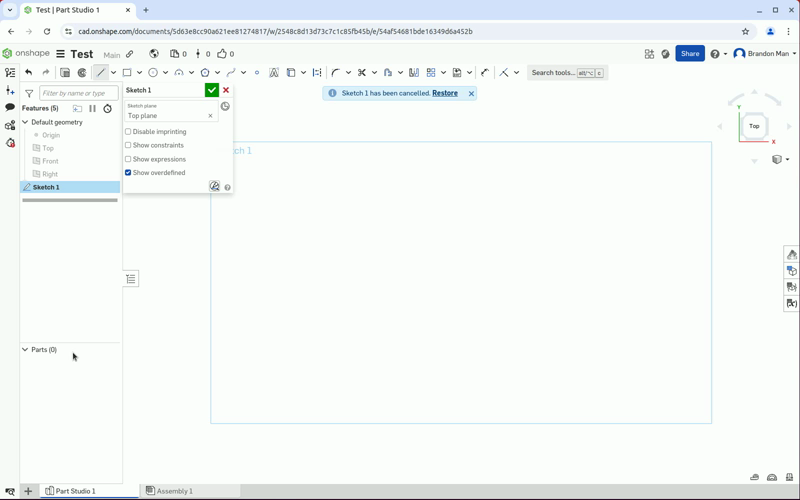
mouse_move(393, 326)
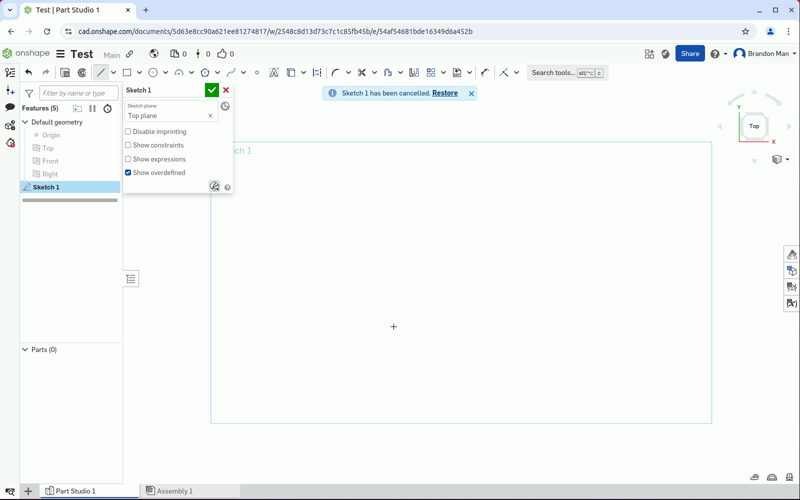
click(393, 326)
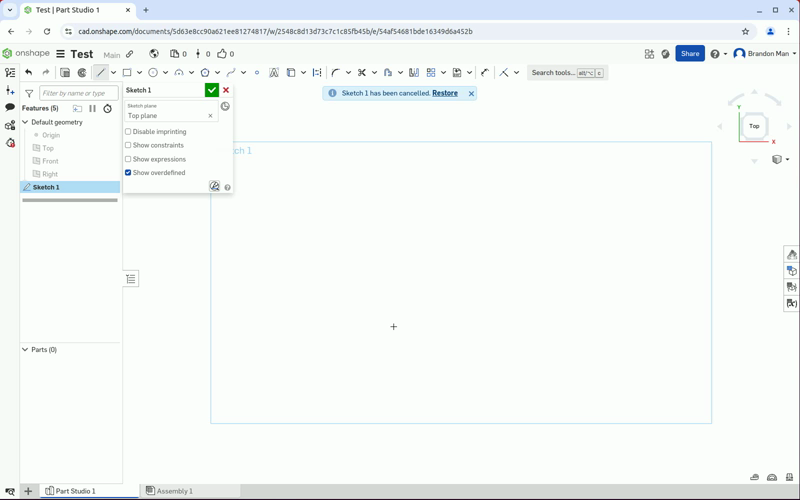
key_up(shift)
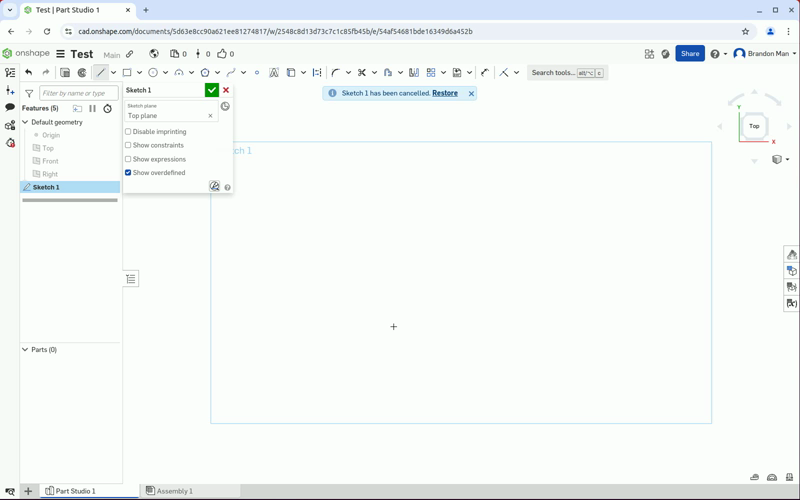
key_down(shift)
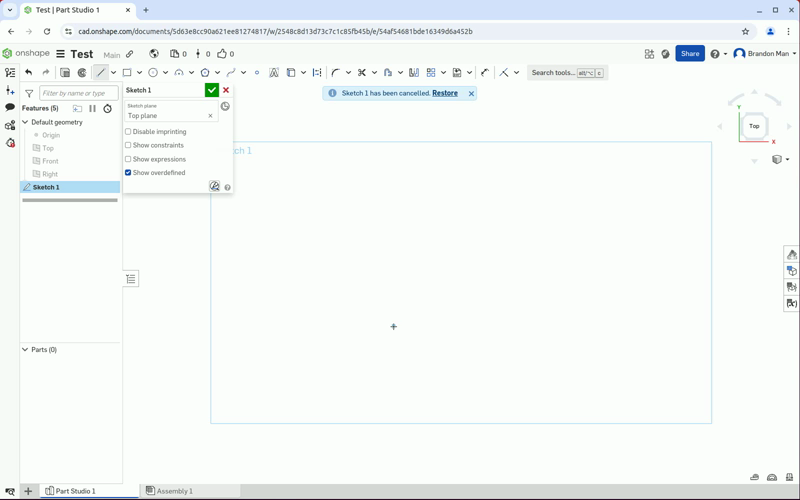
mouse_move(572, 326)
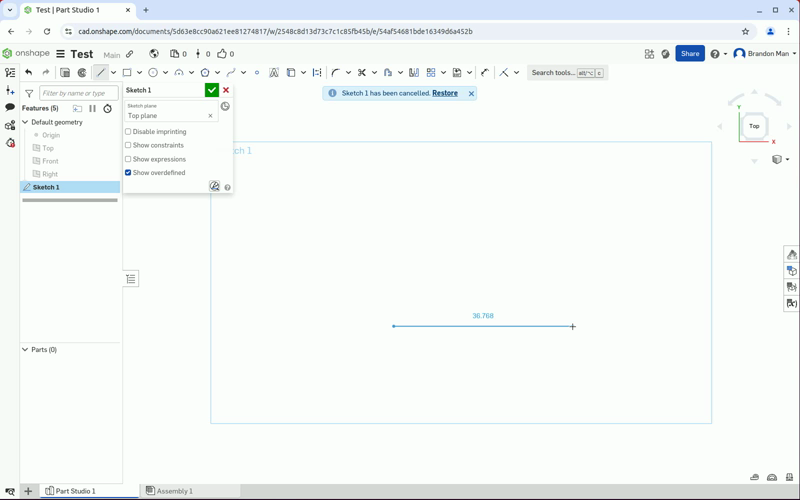
click(572, 326)
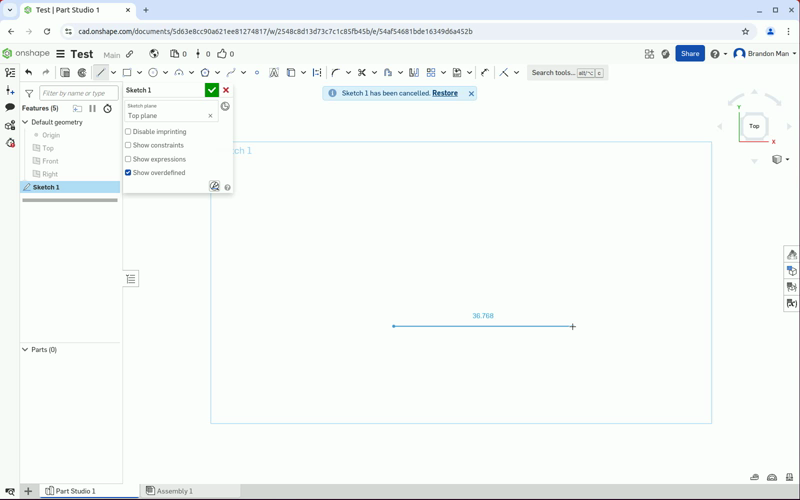
key_up(shift)
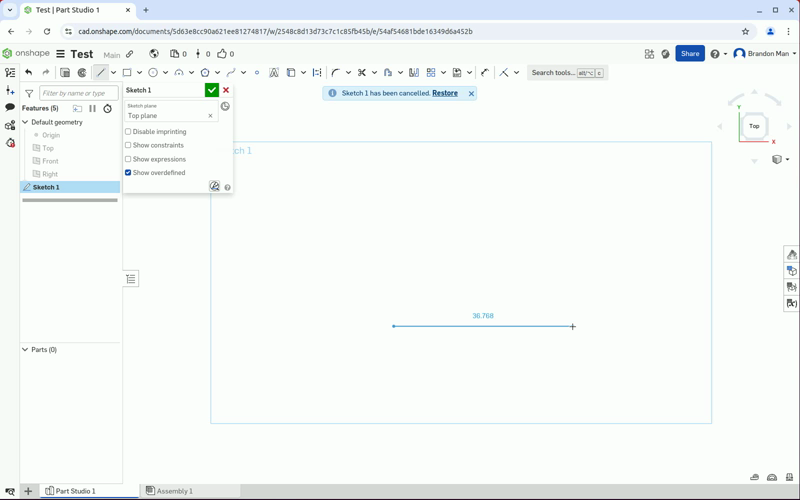
key_down(shift)
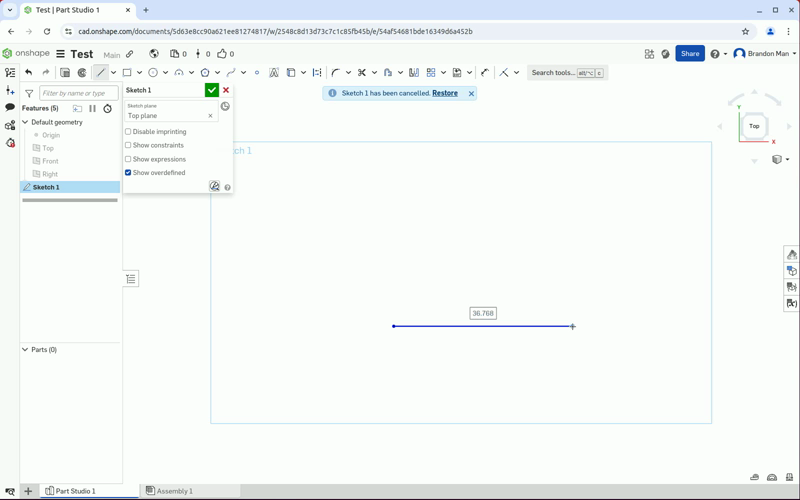
mouse_move(572, 249)
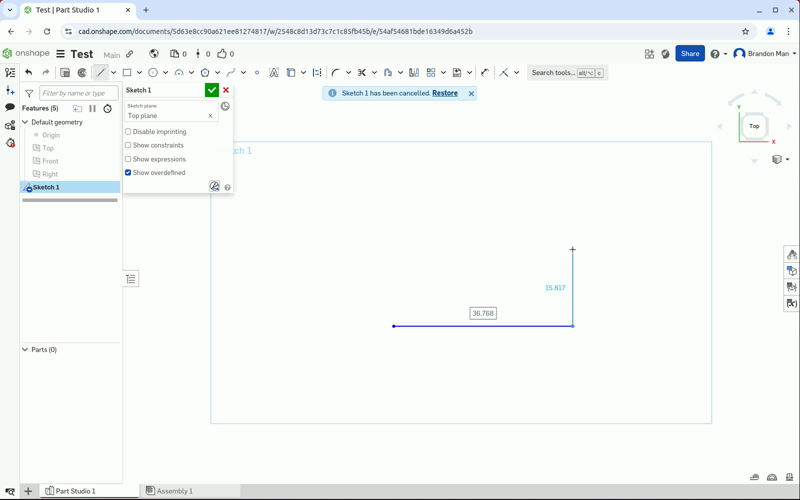
click(572, 249)
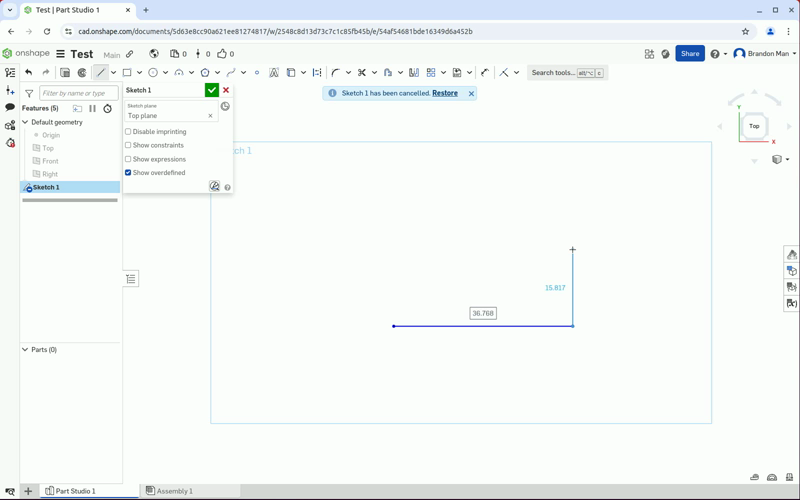
key_up(shift)
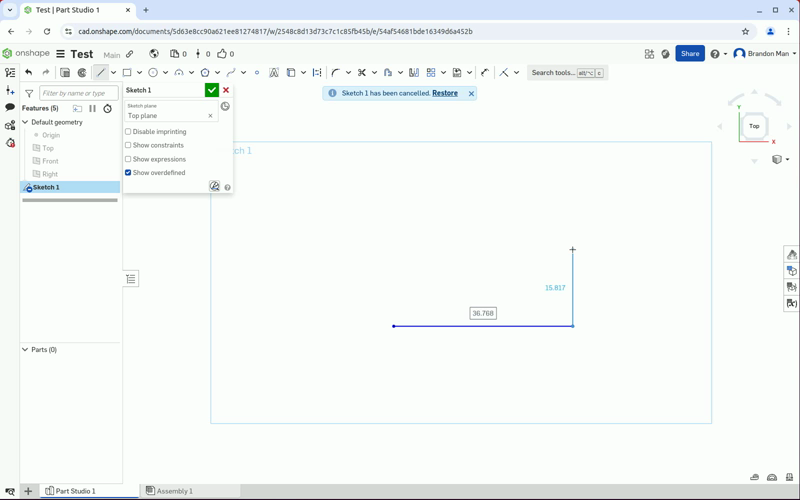
key_down(shift)
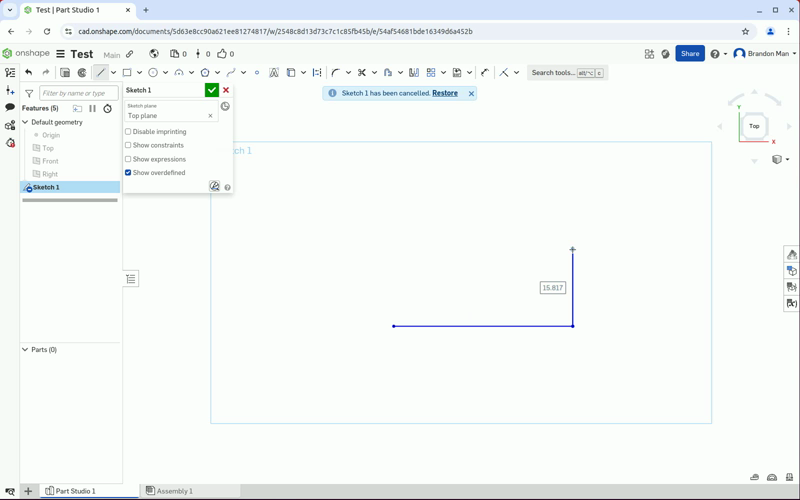
mouse_move(393, 249)
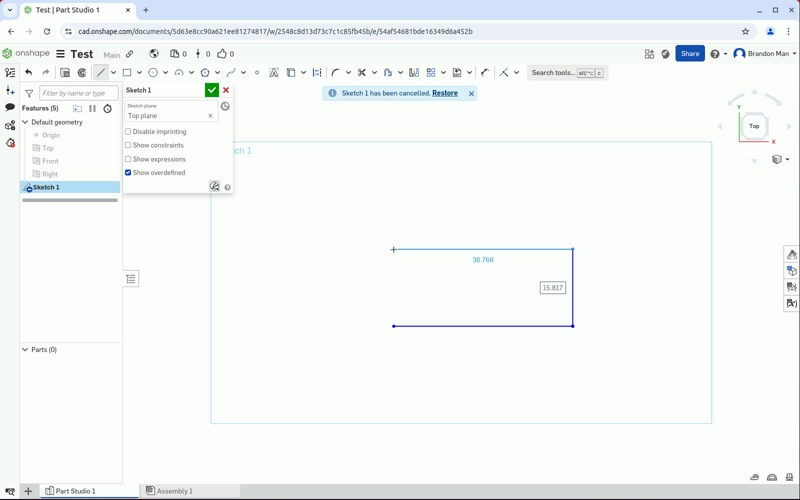
click(393, 249)
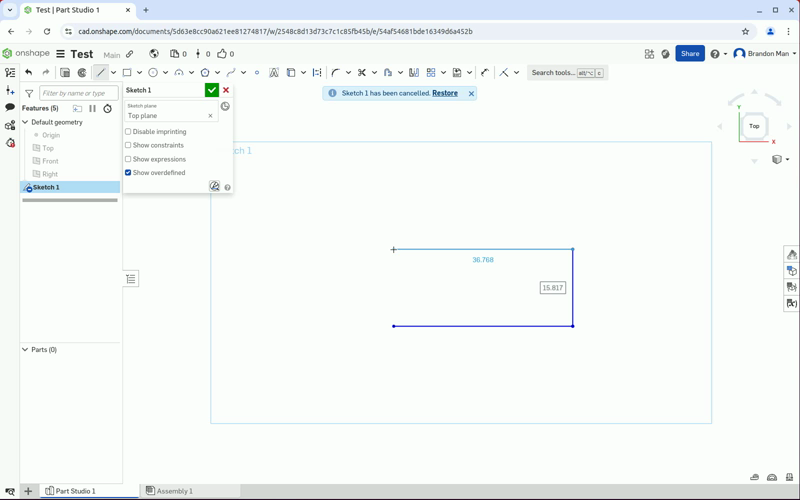
key_up(shift)
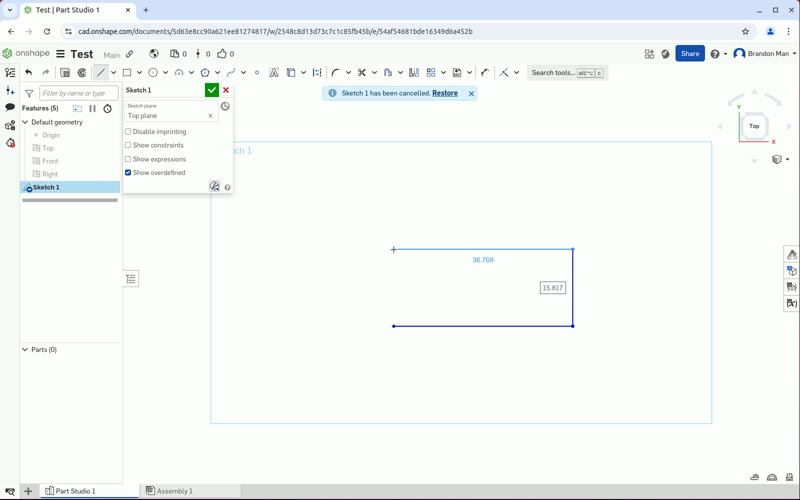
key_down(shift)
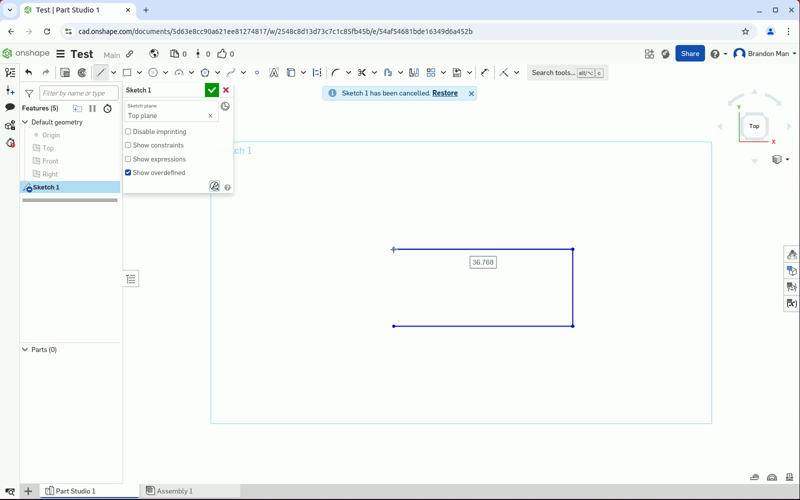
mouse_move(393, 326)
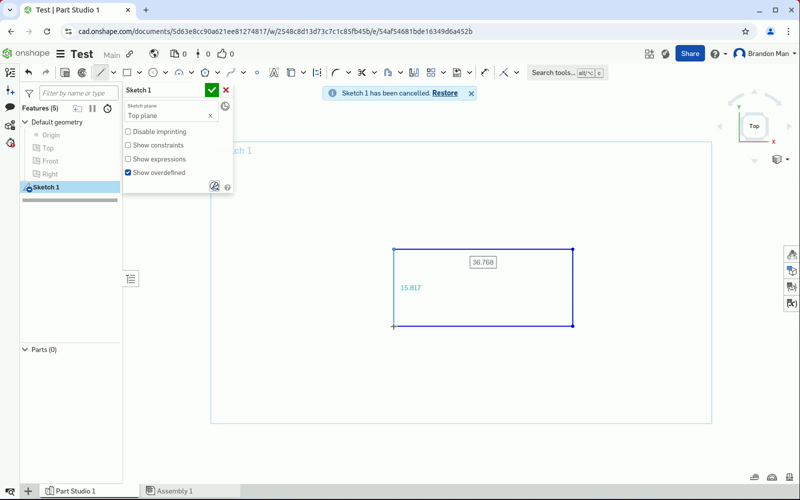
key_up(shift)
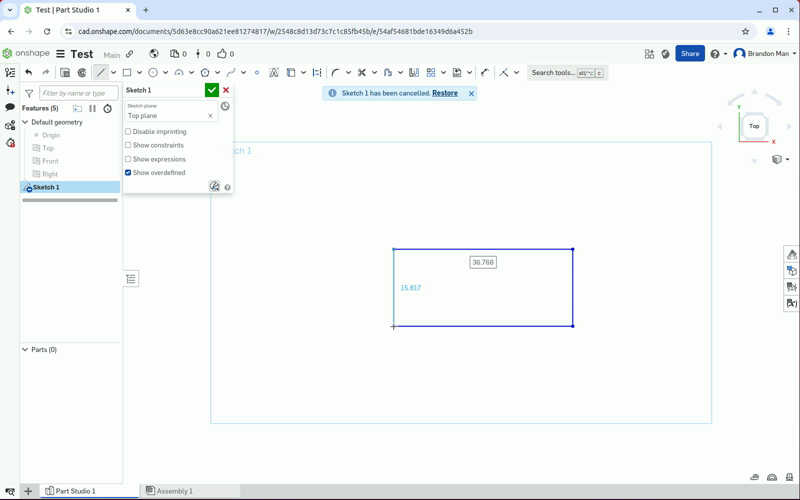
click(393, 326)
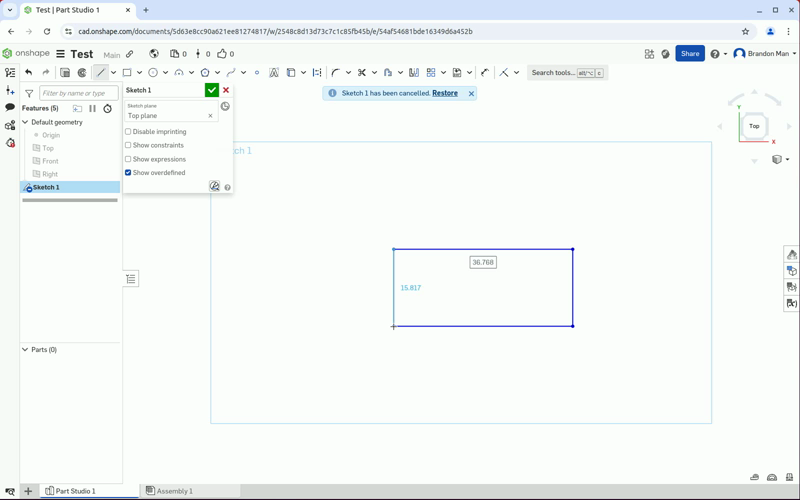
key(esc)
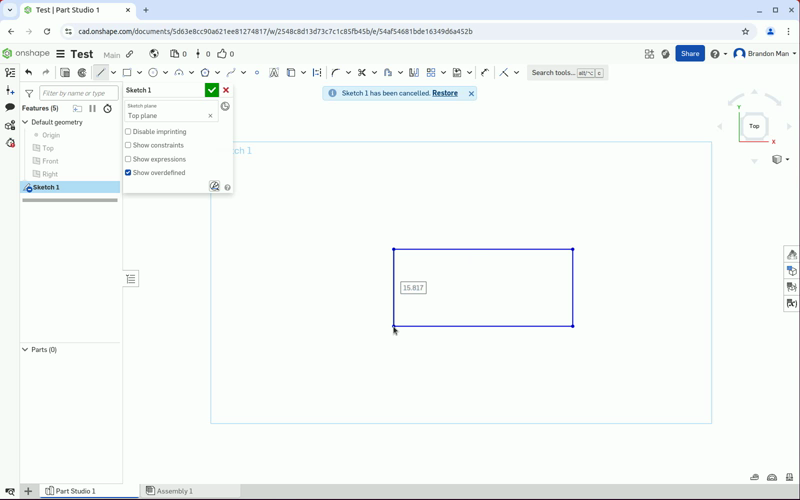
mouse_move(531, 272)
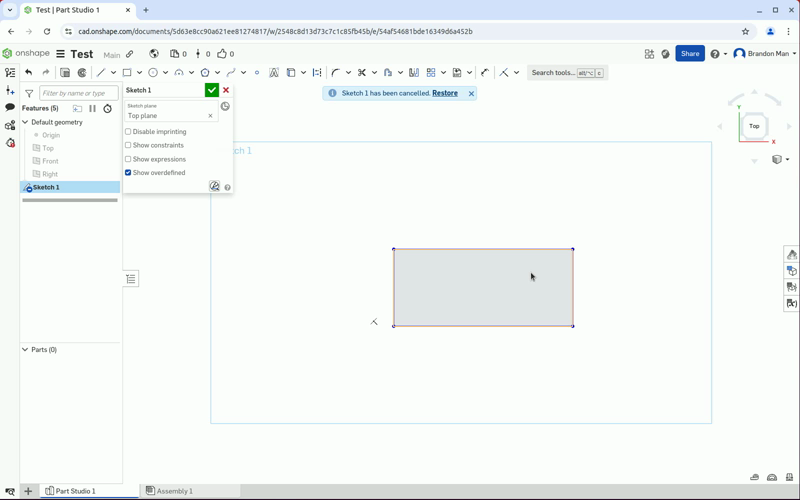
click(531, 272)
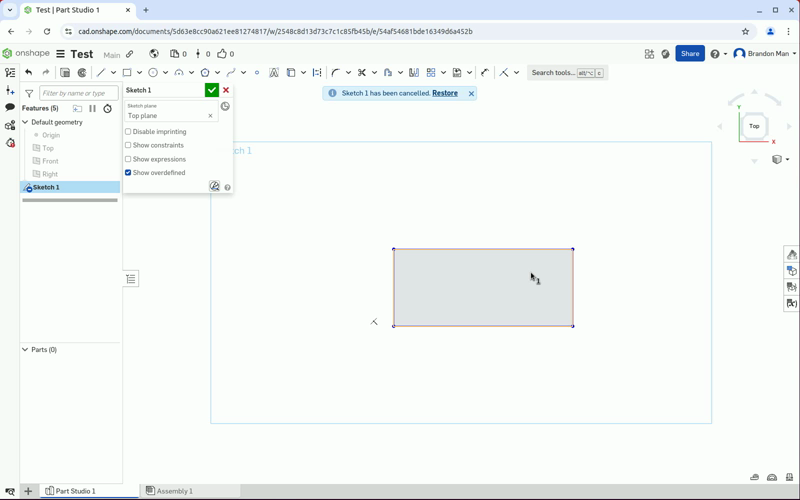
mouse_move(73, 352)
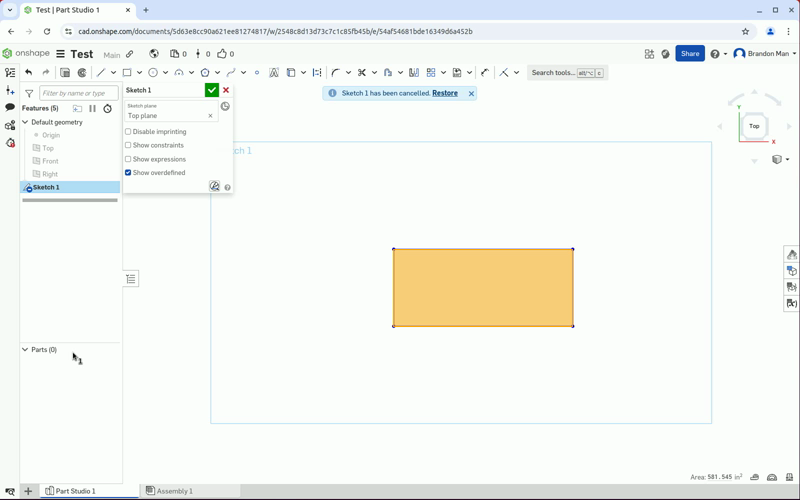
key(shift+y)
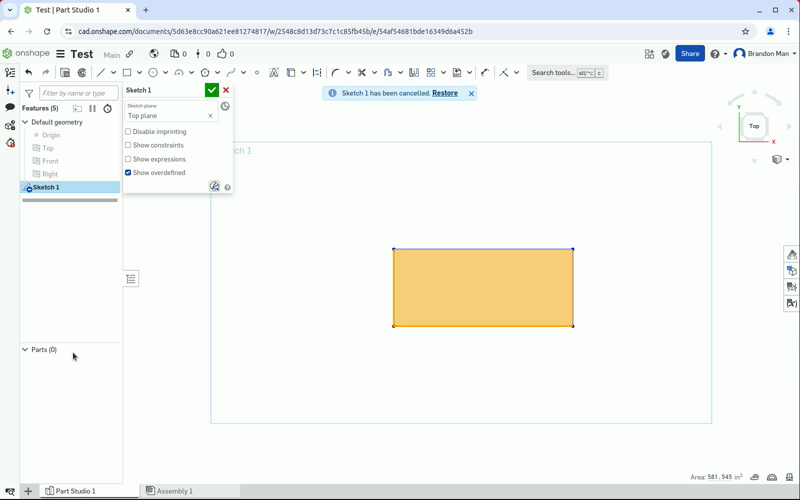
key(shift+e)
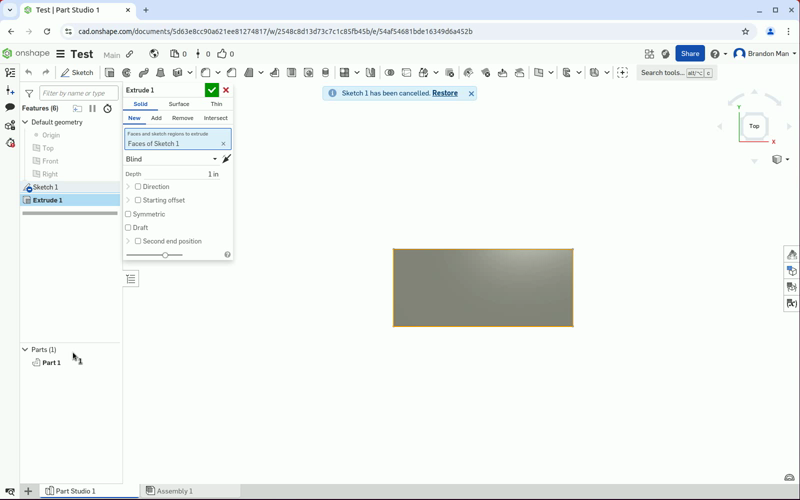
mouse_move(143, 106)
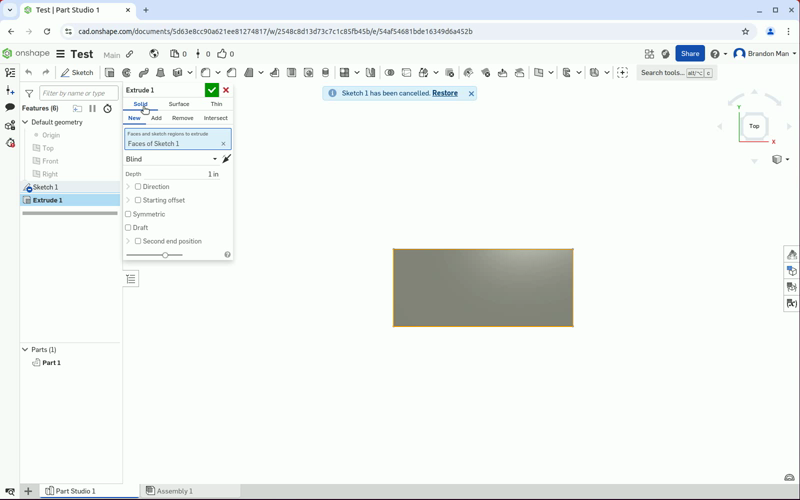
click(143, 106)
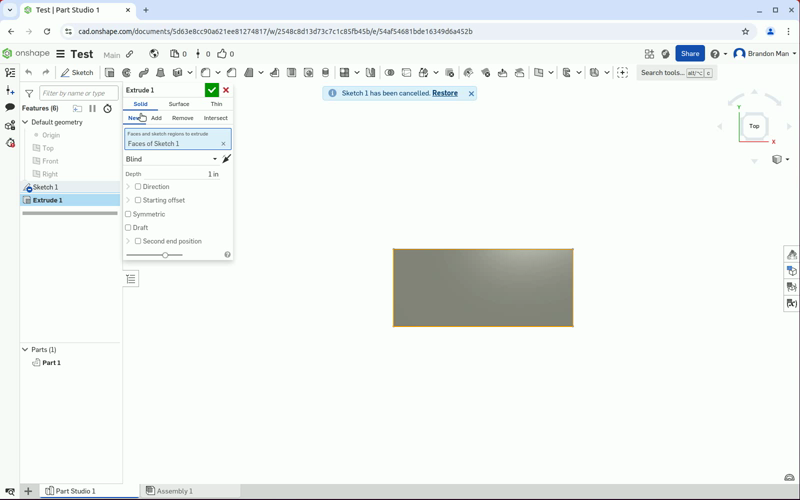
mouse_move(137, 120)
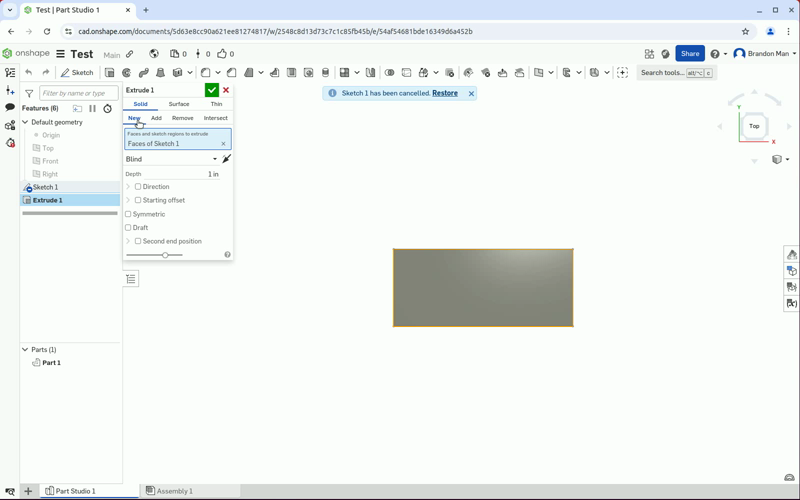
click(137, 120)
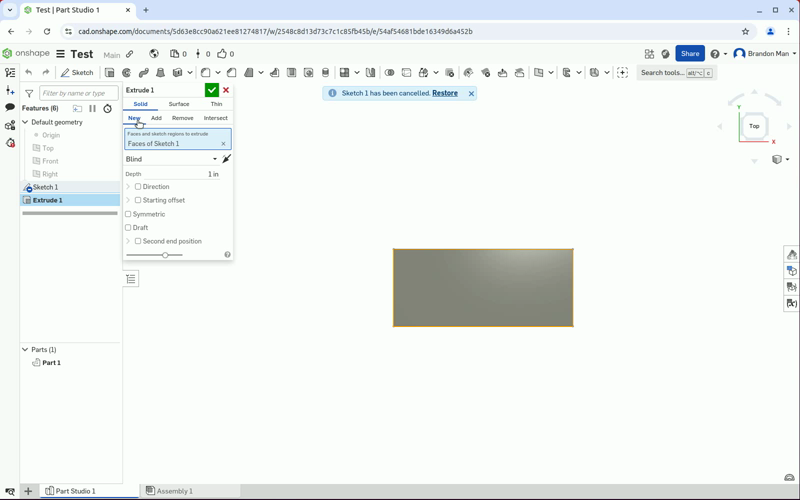
key(tab, 4)
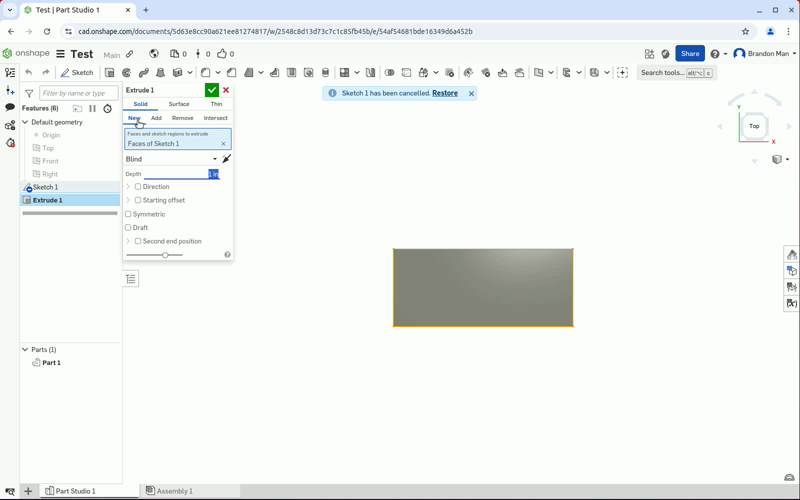
text(4.814)
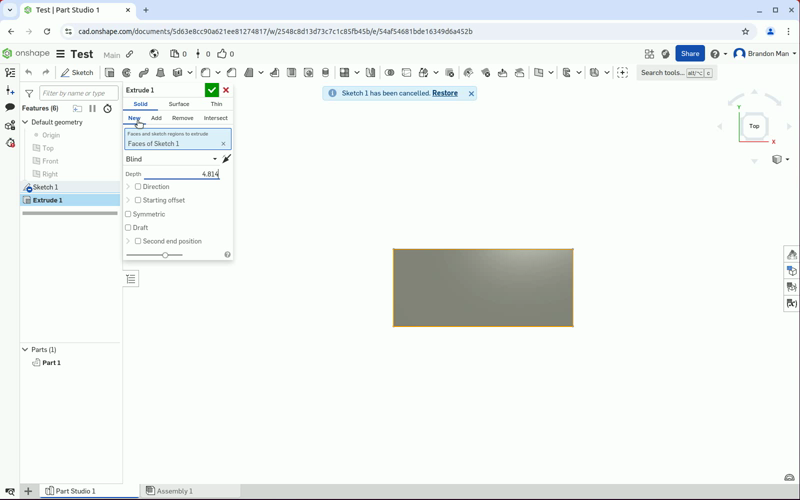
key(enter)
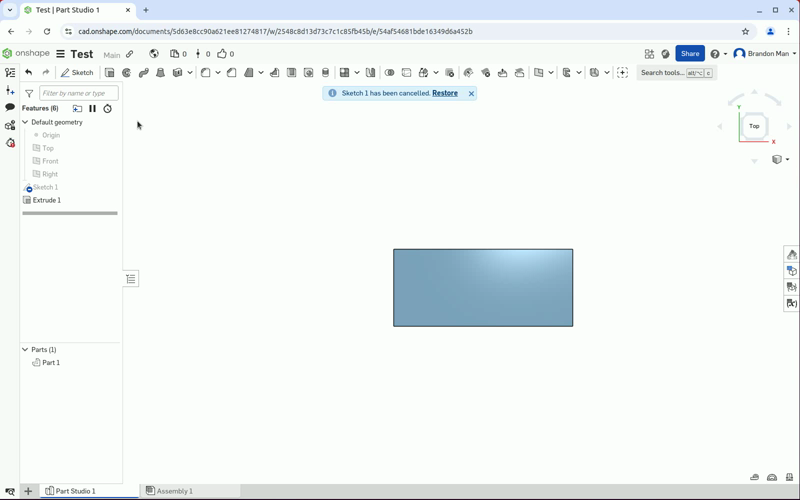
key(shift+h)
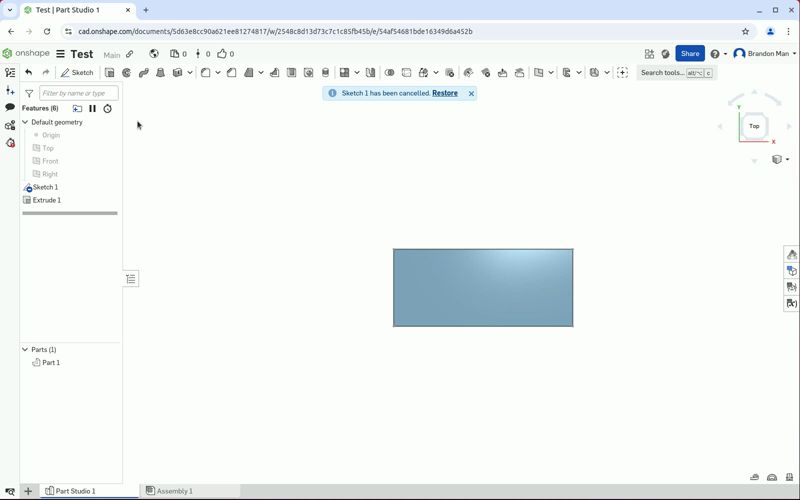
key(shift+h)
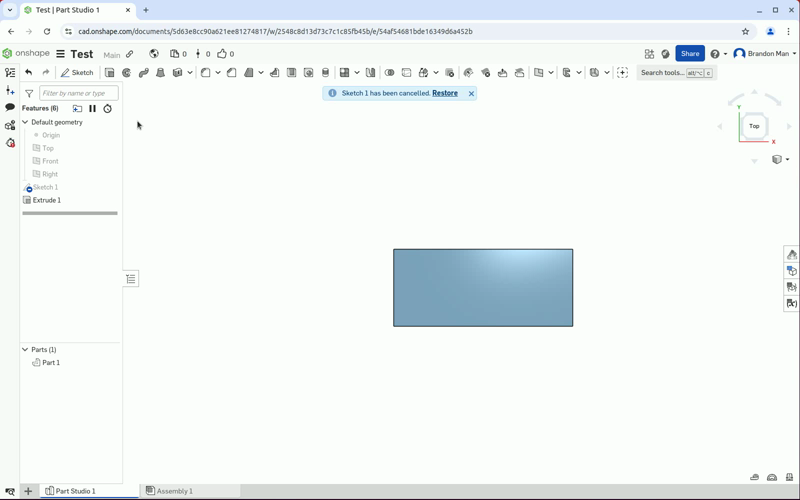
mouse_move(73, 189)
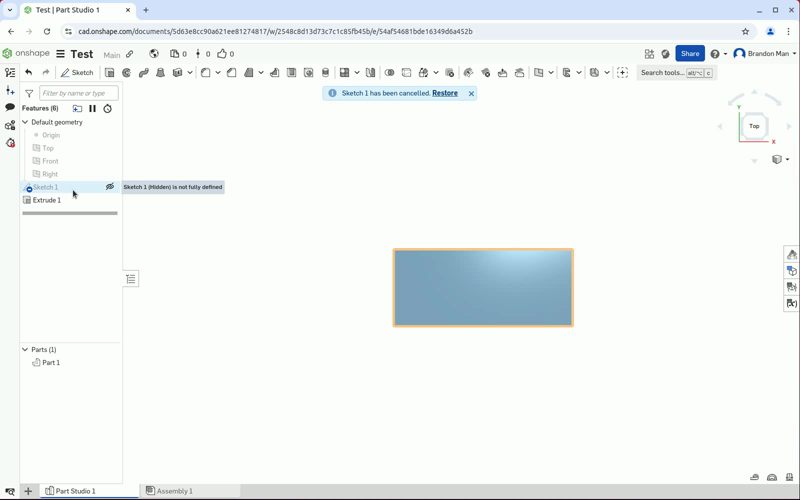
click(73, 189)
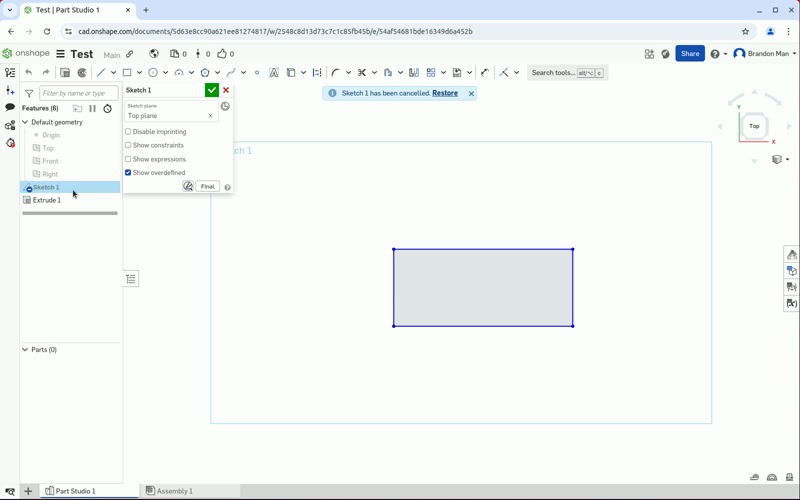
mouse_move(229, 92)
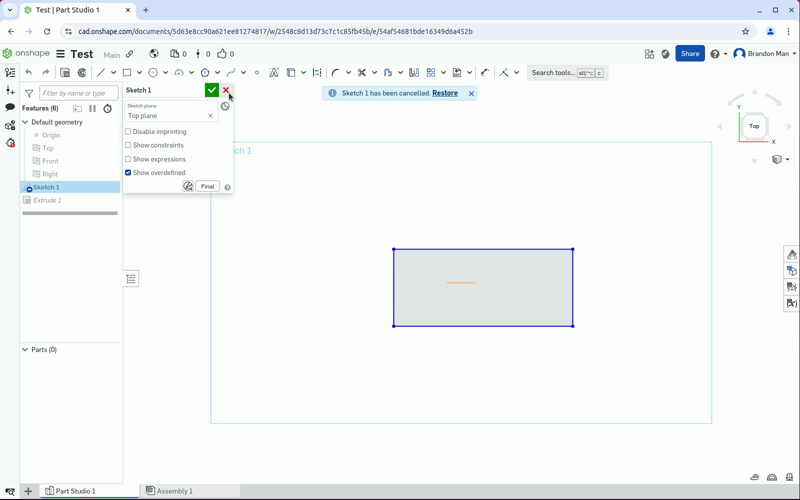
click(229, 92)
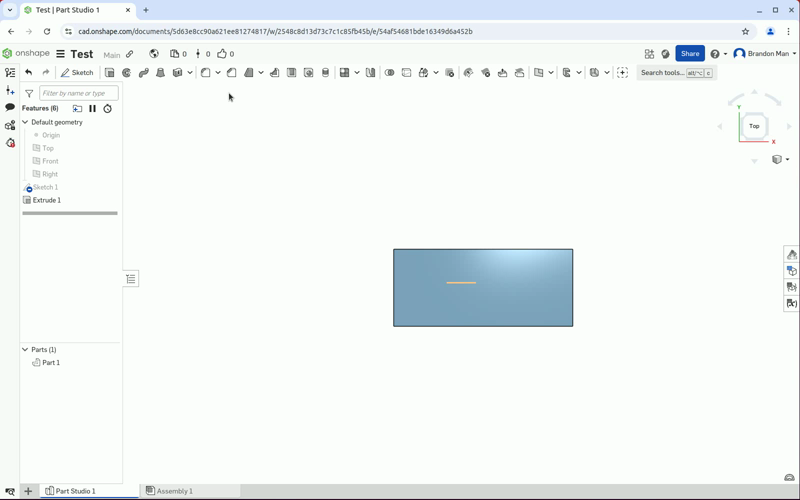
mouse_move(541, 75)
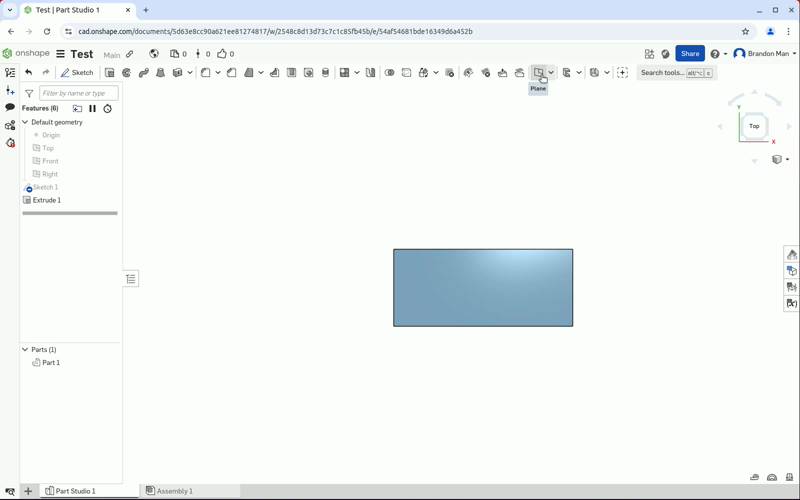
click(541, 75)
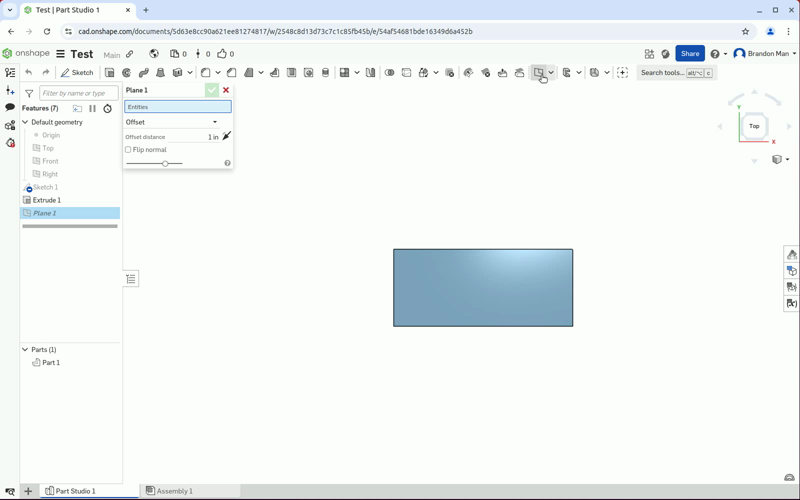
mouse_move(73, 150)
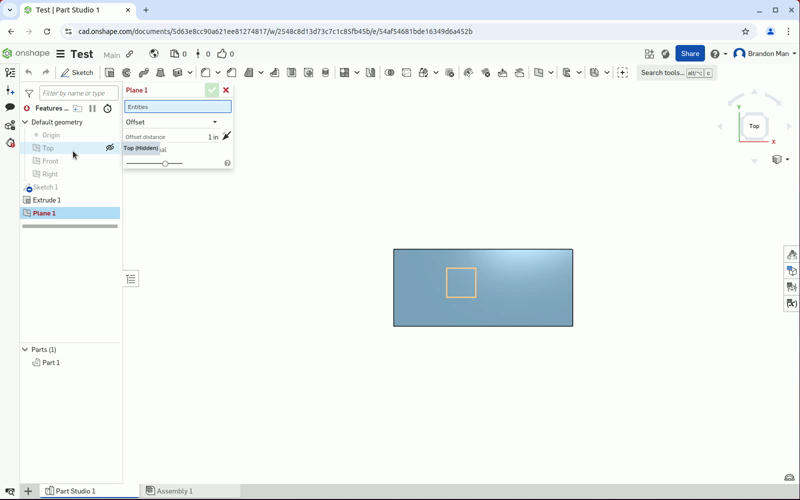
click(73, 150)
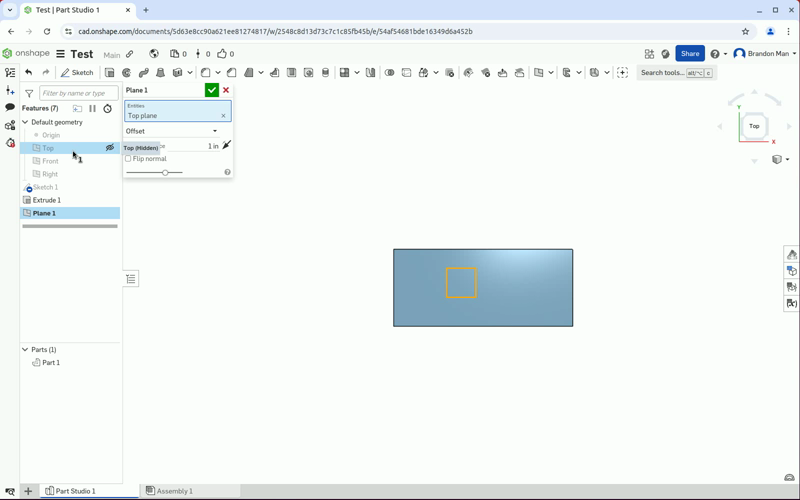
key(tab, 2)
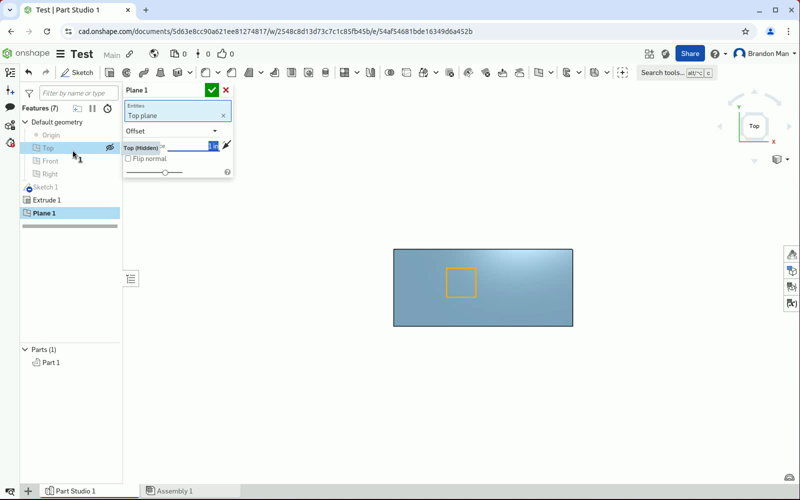
text(4.807)
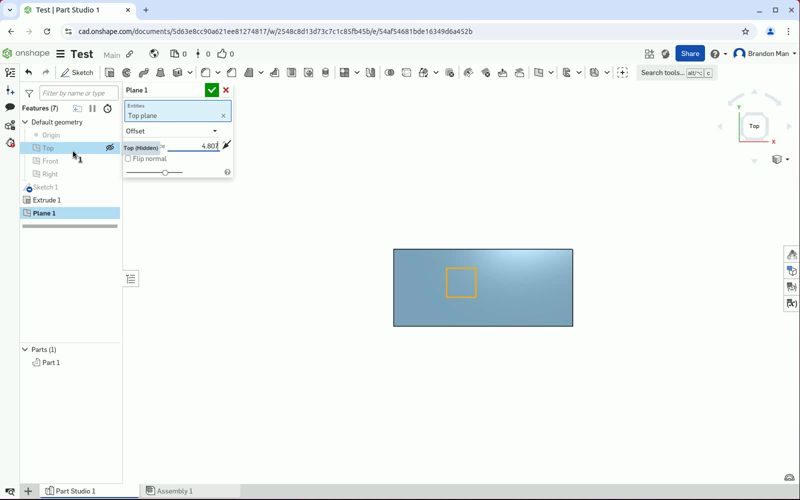
key(enter, 2)
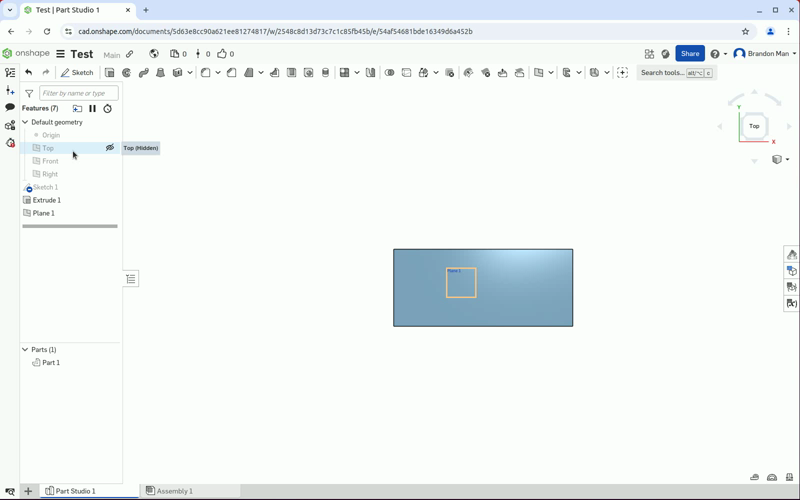
key(shift+s)
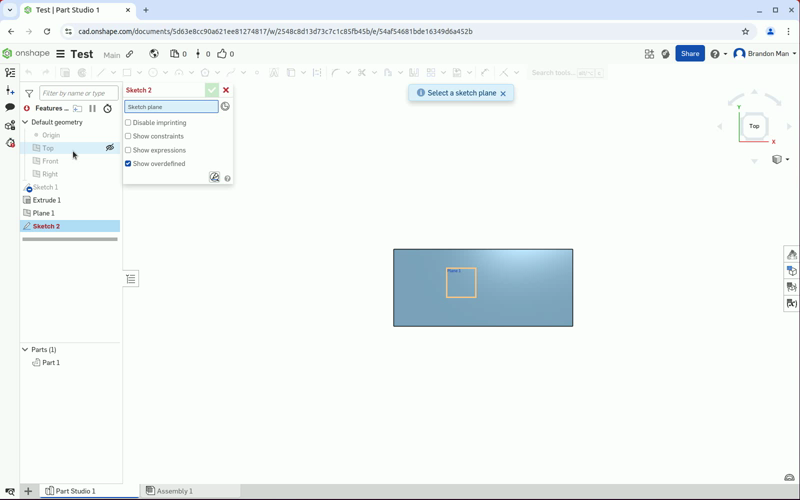
mouse_move(73, 215)
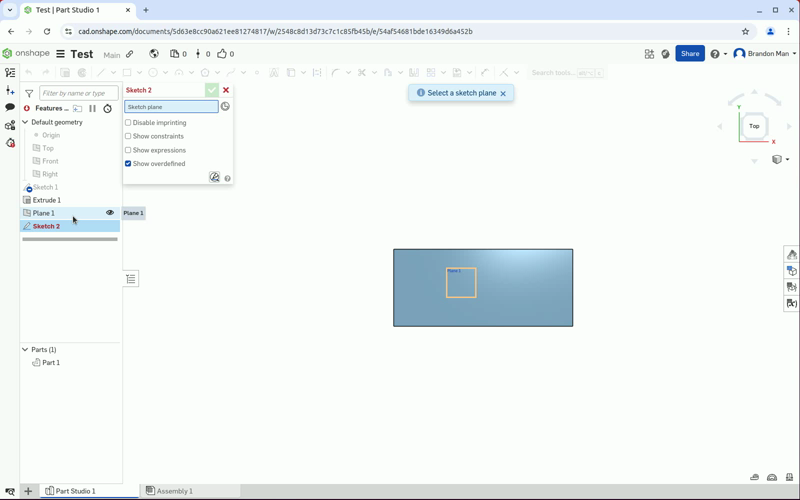
click(73, 215)
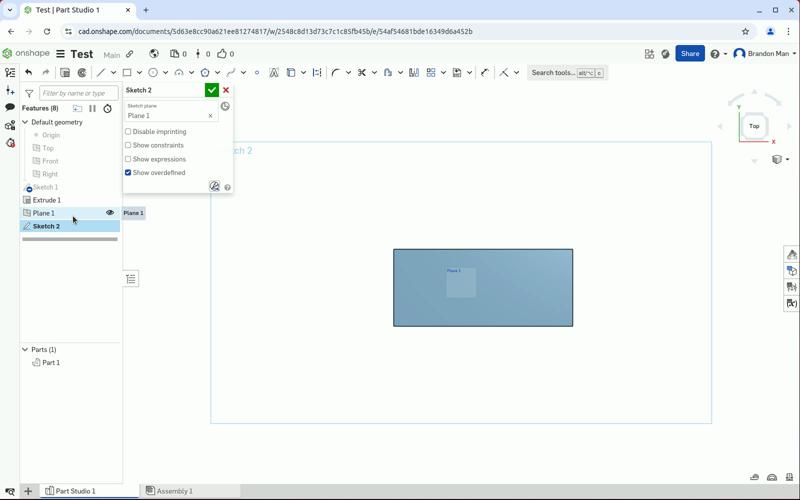
mouse_move(73, 352)
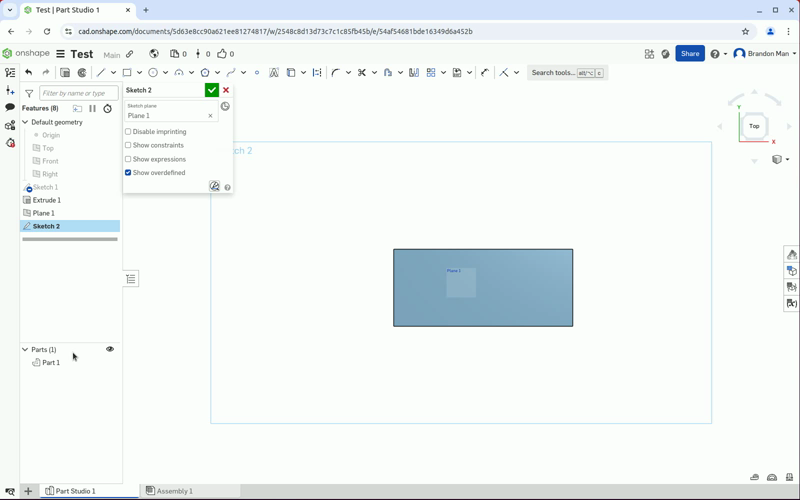
key(y)
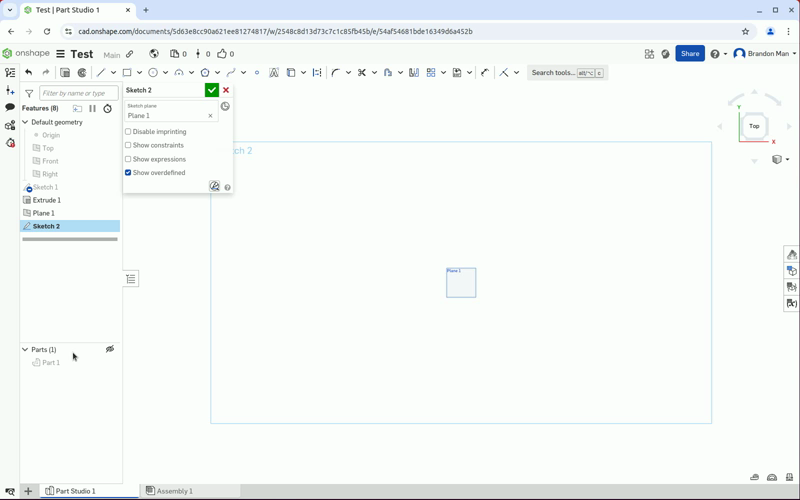
key(c)
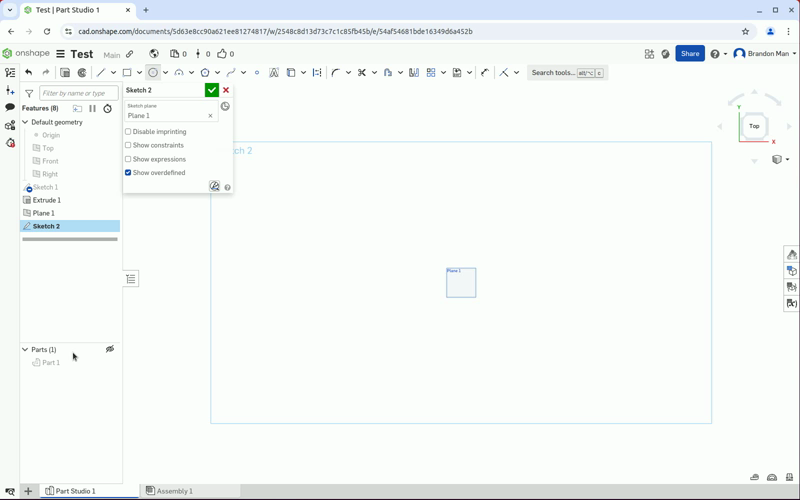
key_down(shift)
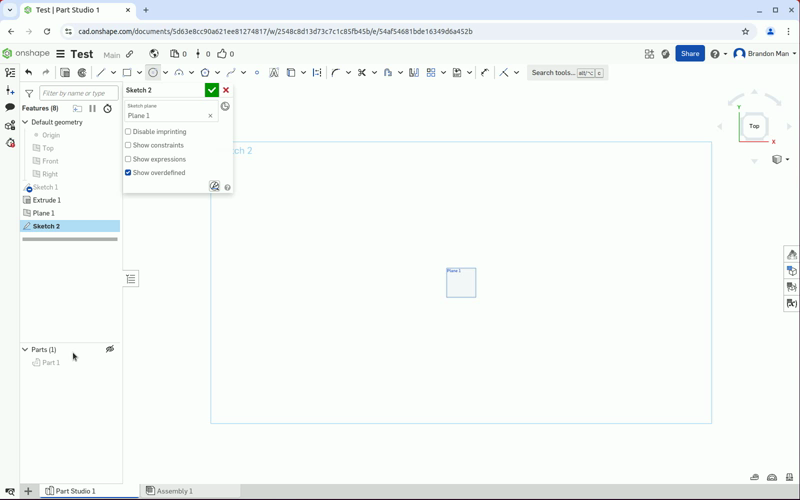
mouse_move(438, 282)
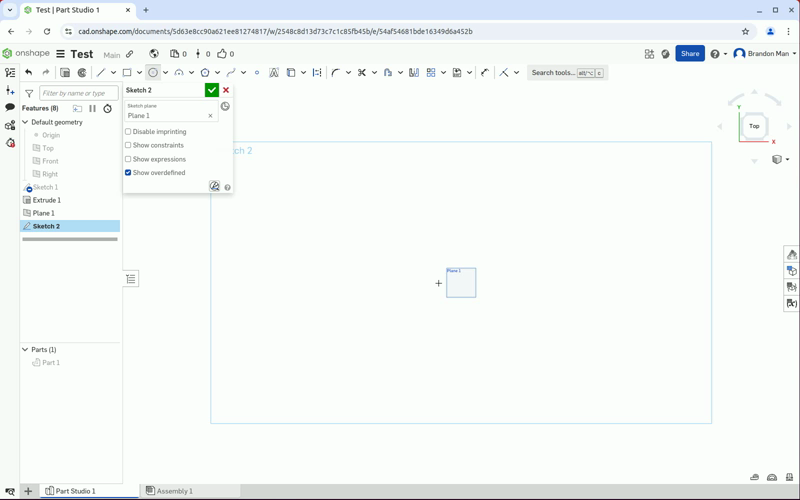
click(438, 282)
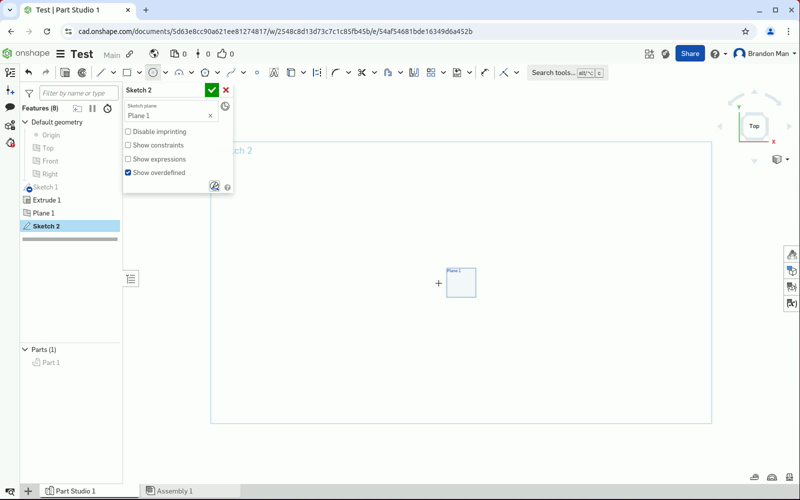
key_up(shift)
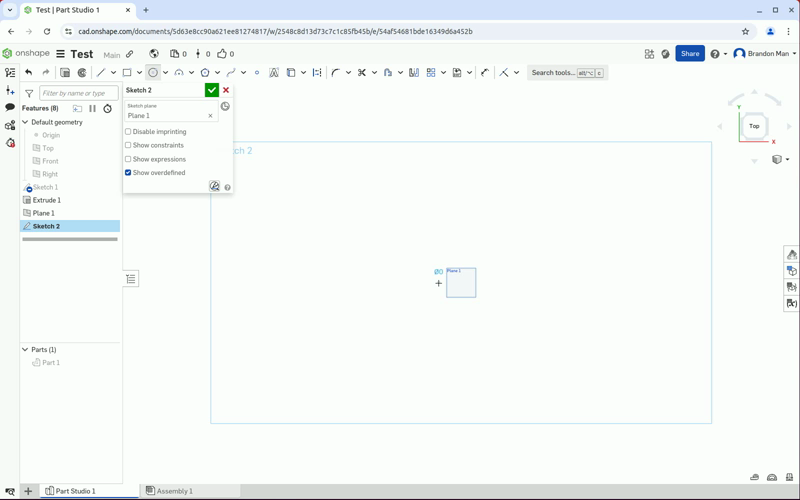
mouse_move(461, 282)
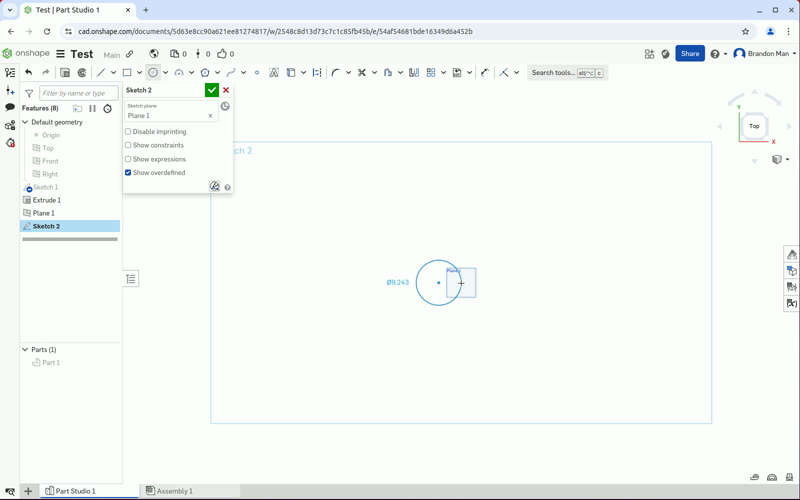
click(461, 282)
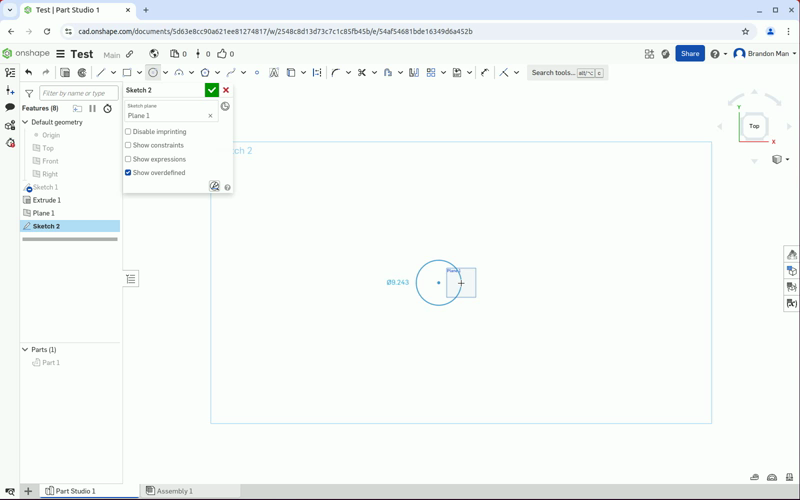
key(esc)
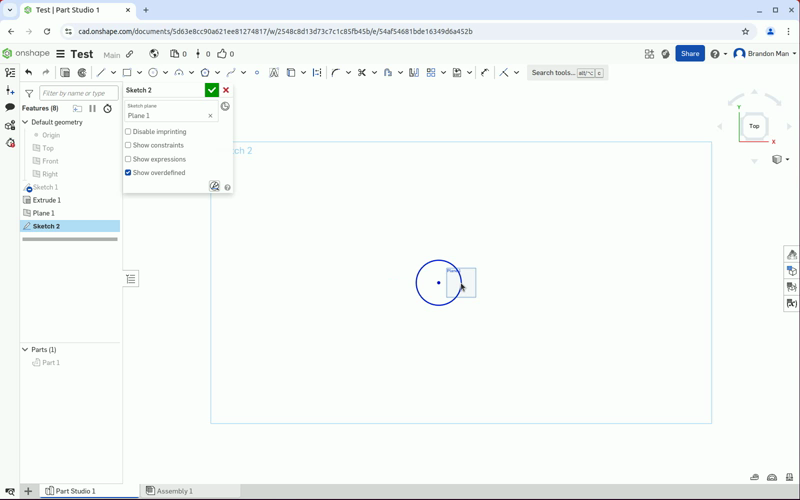
mouse_move(439, 266)
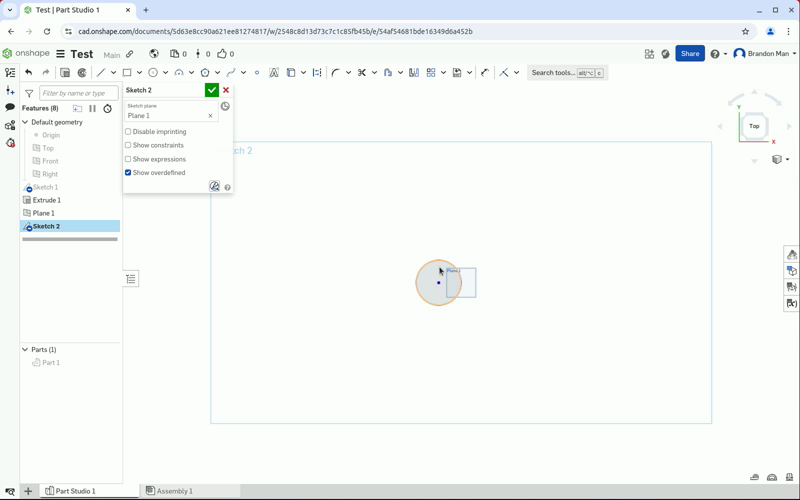
scroll(6)
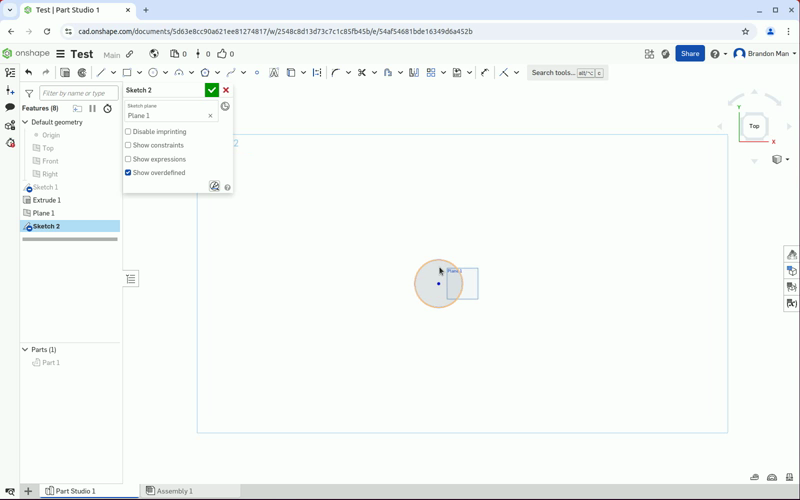
scroll(6)
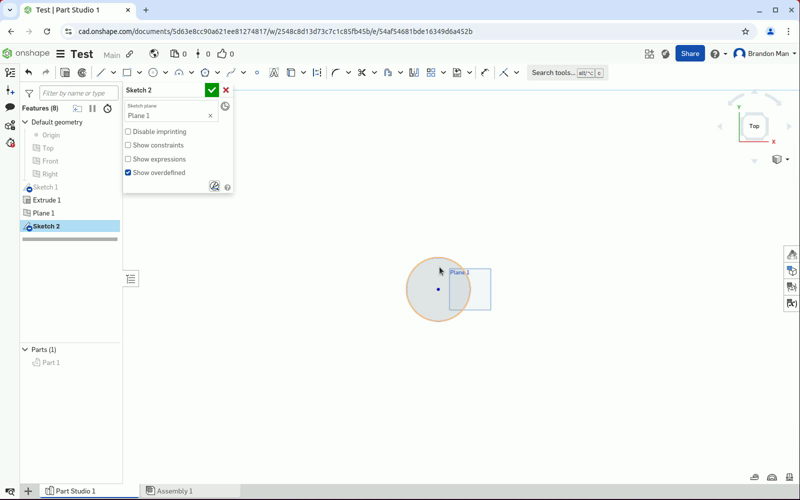
scroll(6)
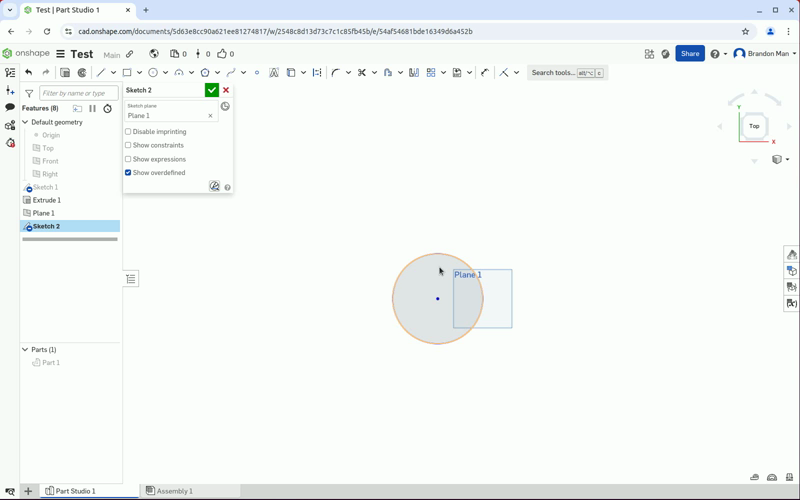
scroll(6)
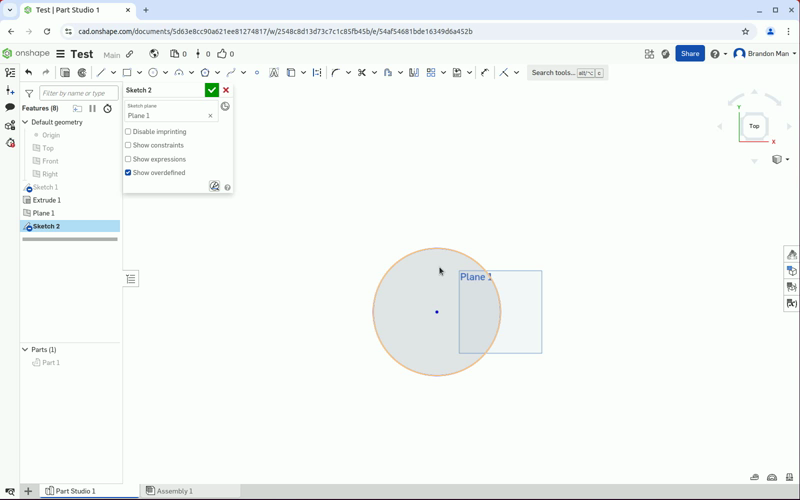
scroll(6)
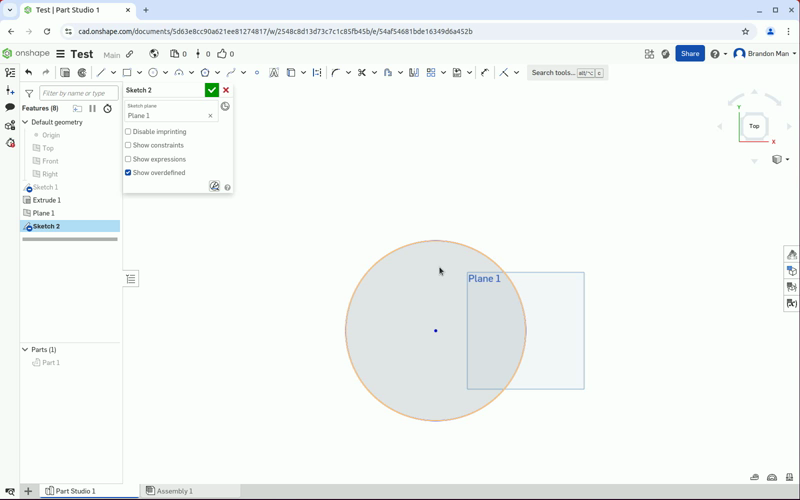
scroll(6)
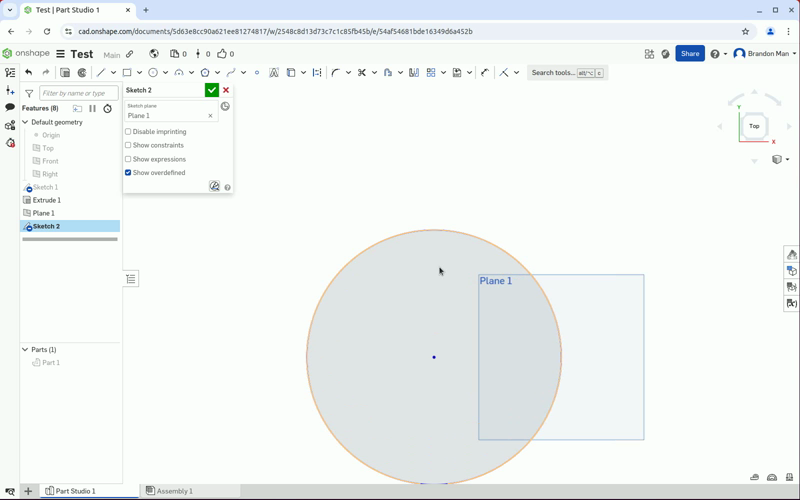
scroll(6)
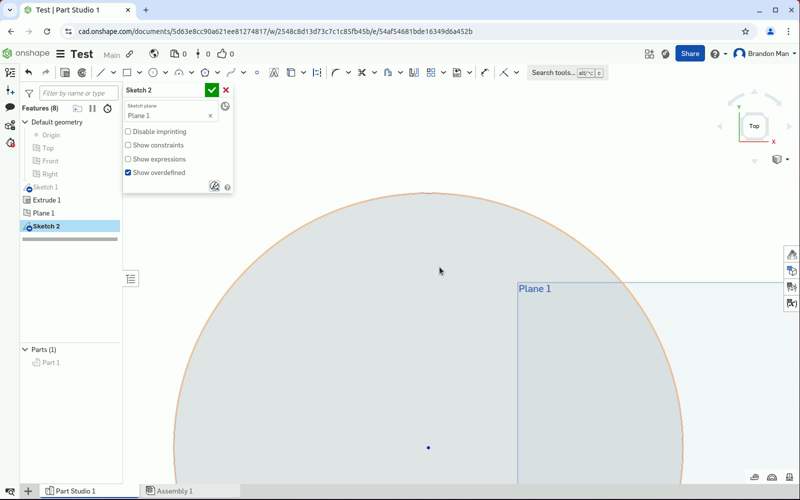
click(439, 266)
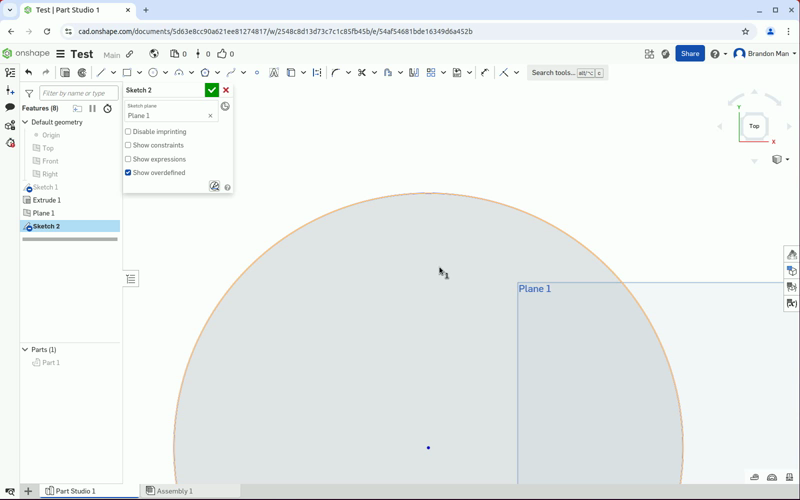
scroll(-6)
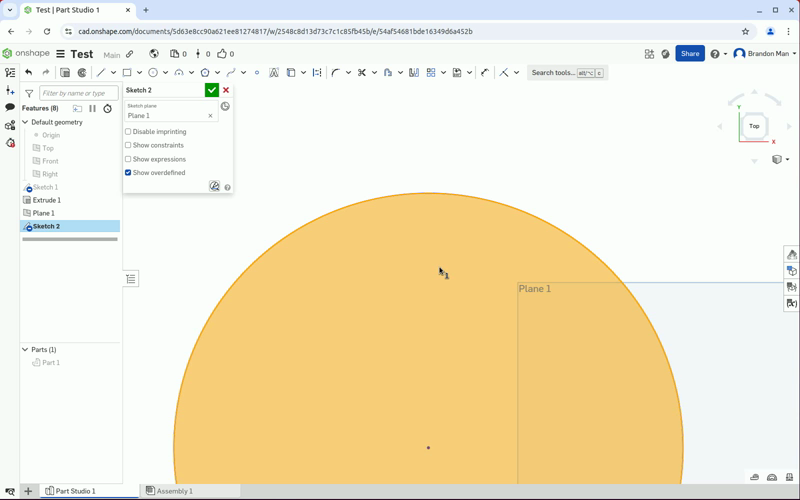
scroll(-6)
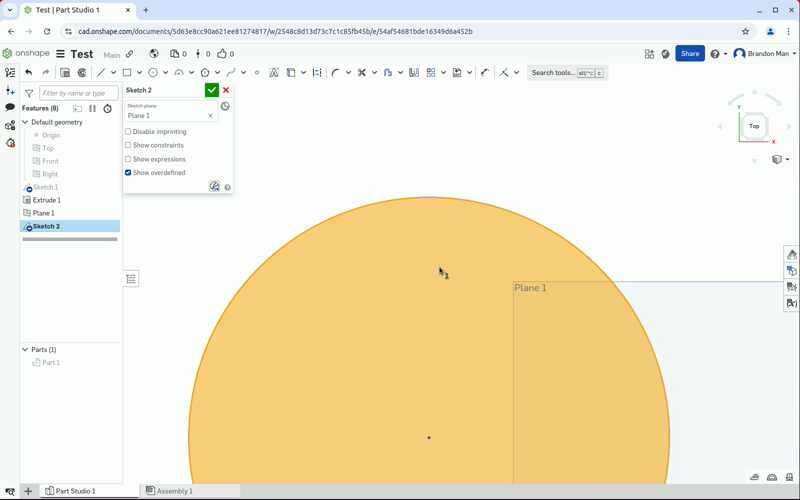
scroll(-6)
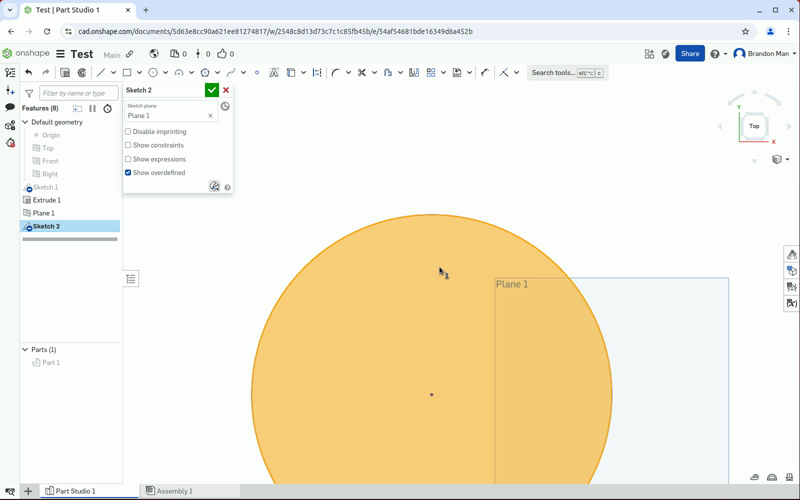
scroll(-6)
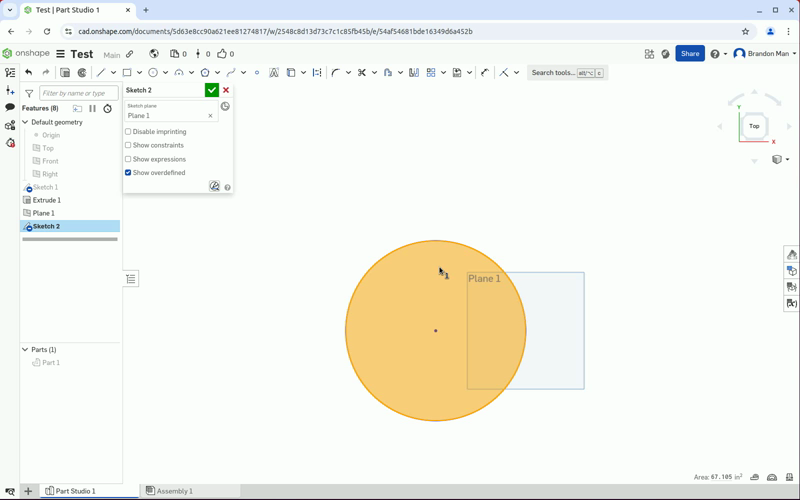
scroll(-6)
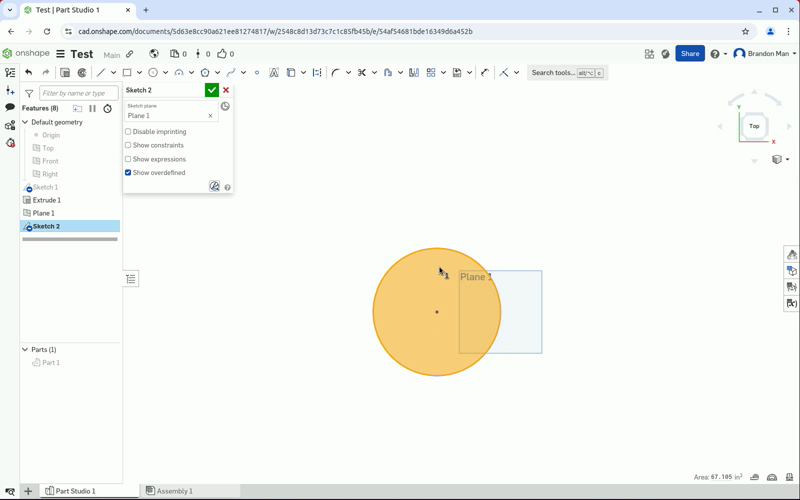
scroll(-6)
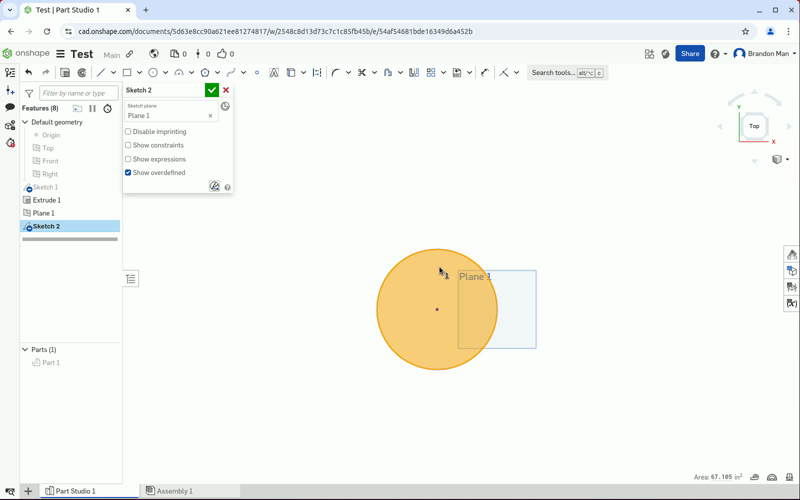
scroll(-6)
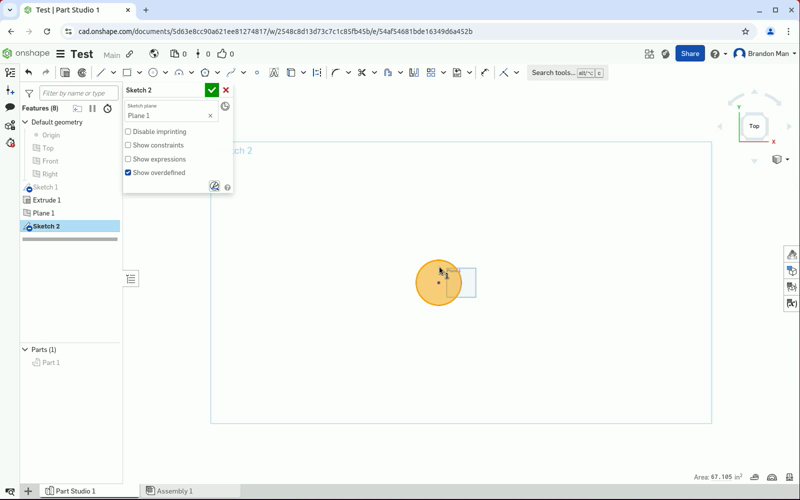
mouse_move(73, 352)
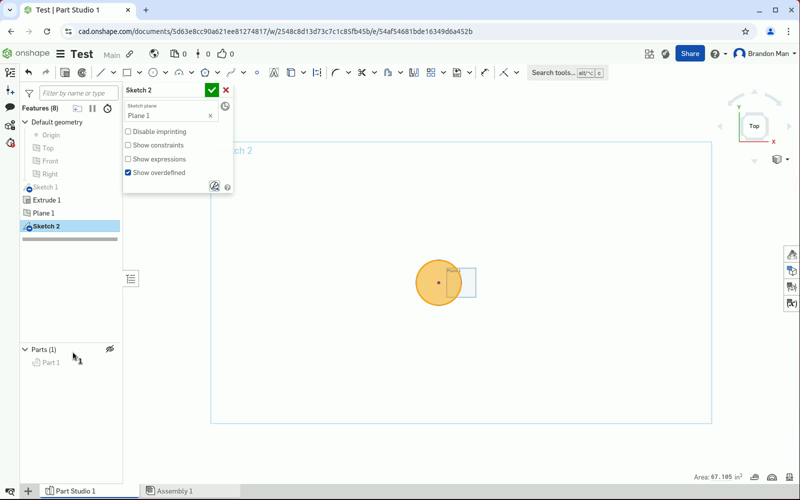
key(shift+y)
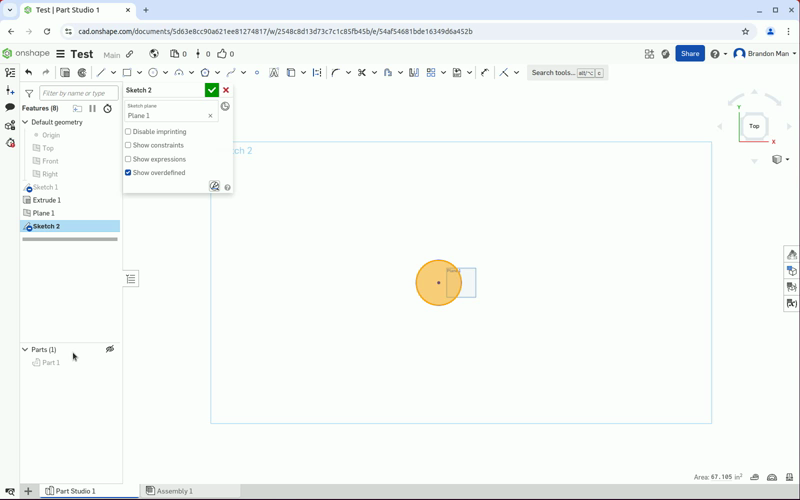
key(shift+e)
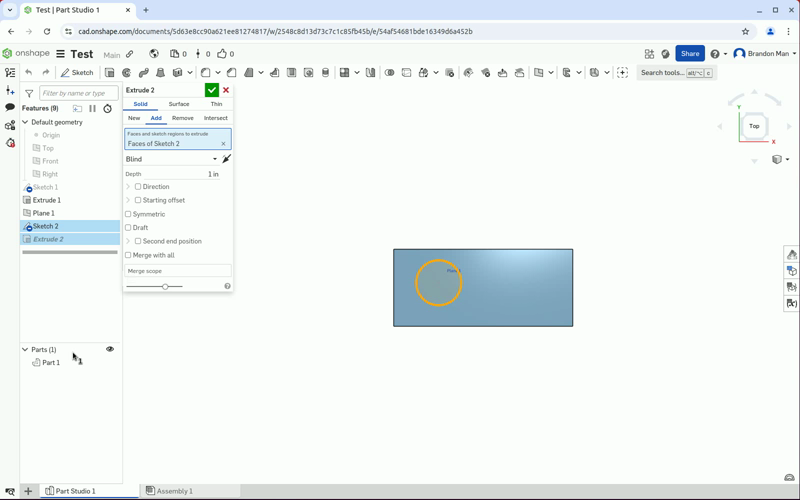
mouse_move(143, 106)
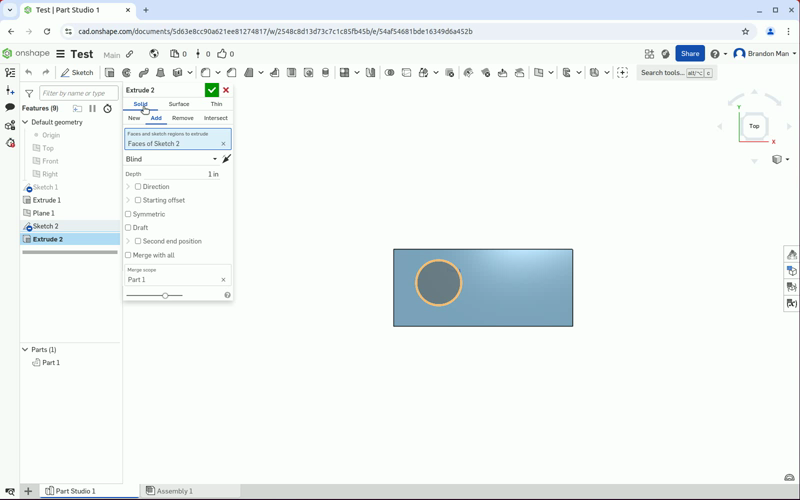
click(143, 106)
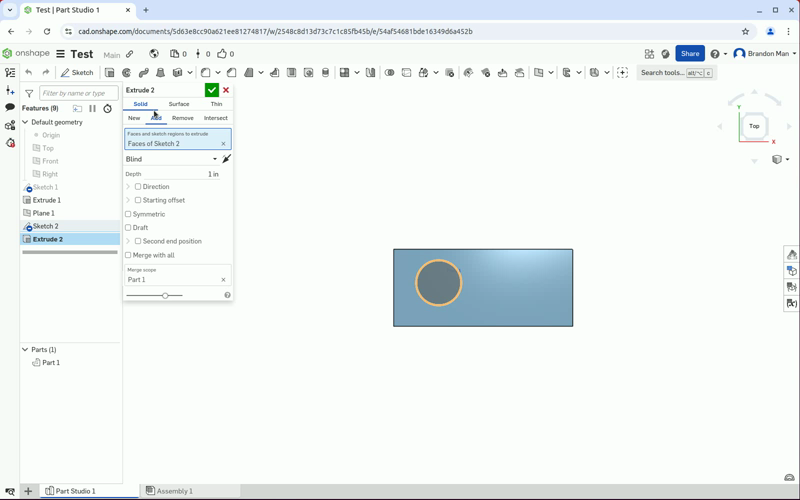
mouse_move(186, 120)
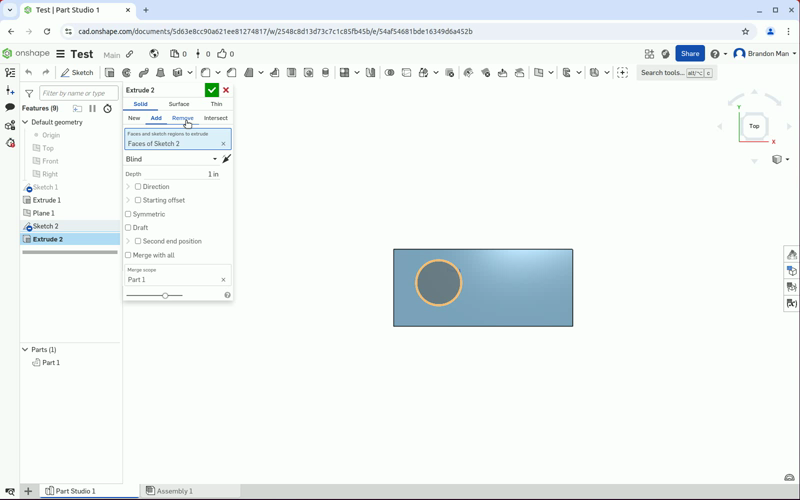
click(186, 120)
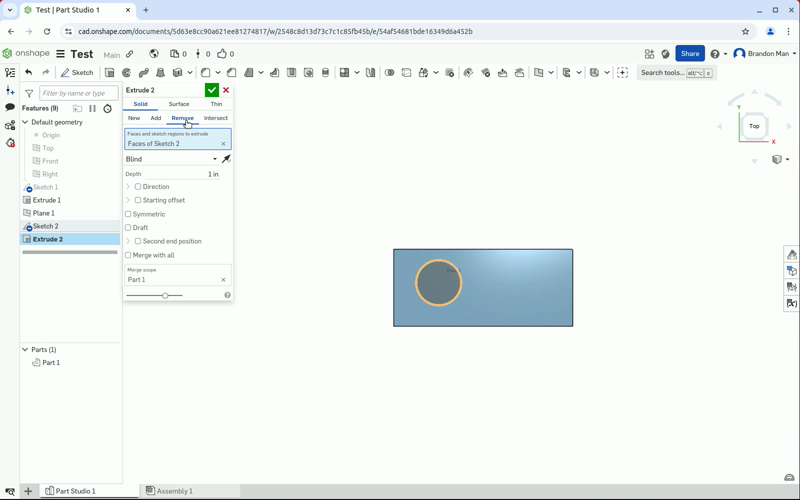
key(tab, 4)
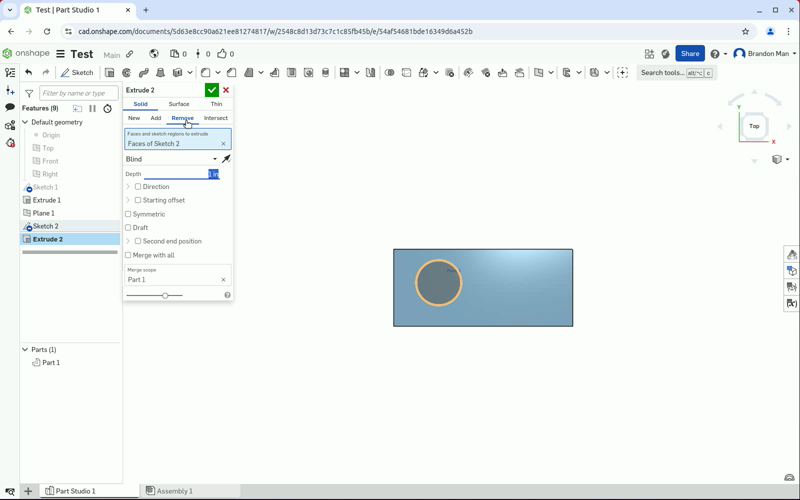
text(4.814)
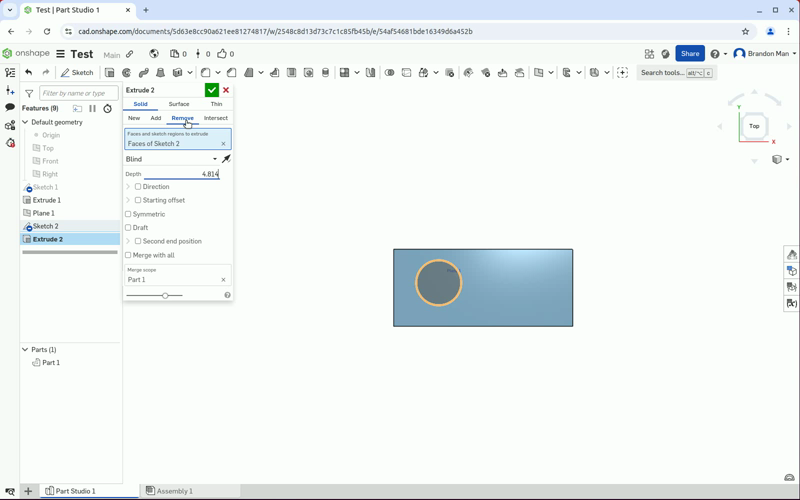
key(tab, 6)
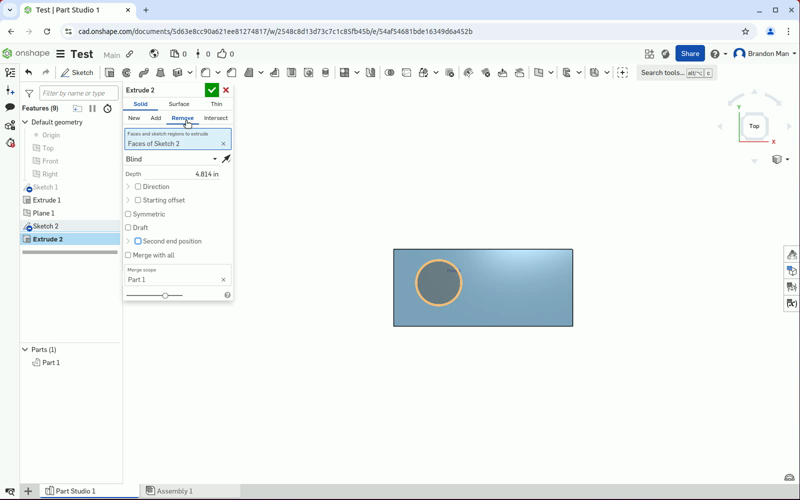
key(space)
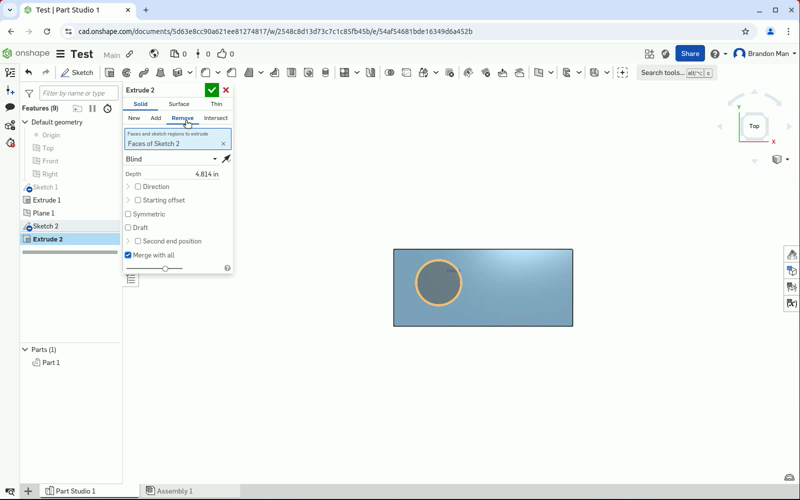
key(enter)
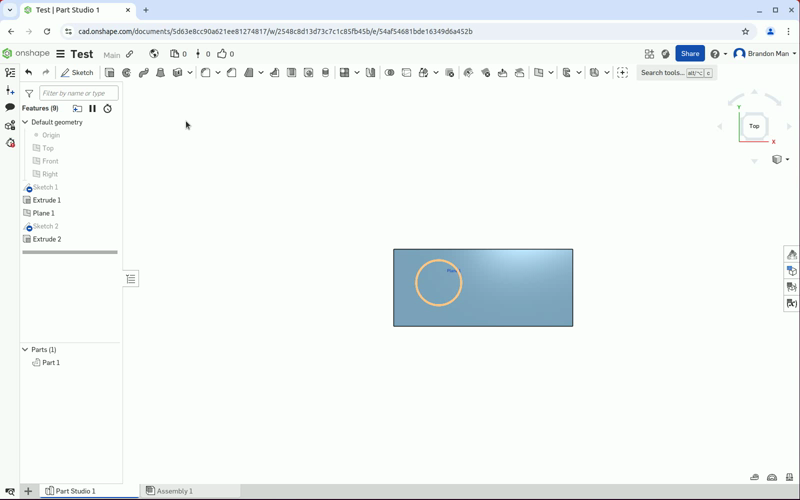
key(shift+h)
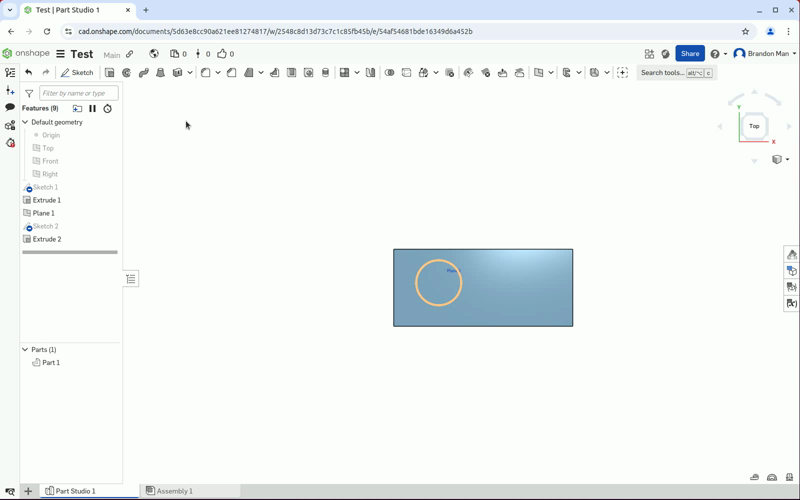
key(shift+h)
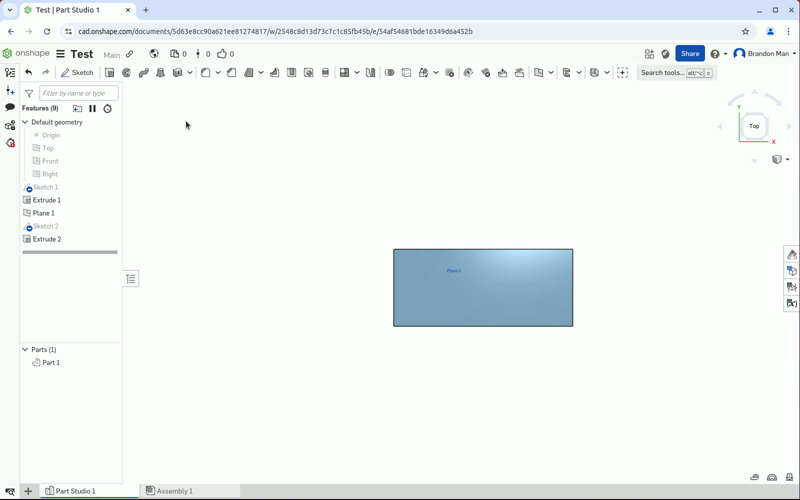
mouse_move(73, 189)
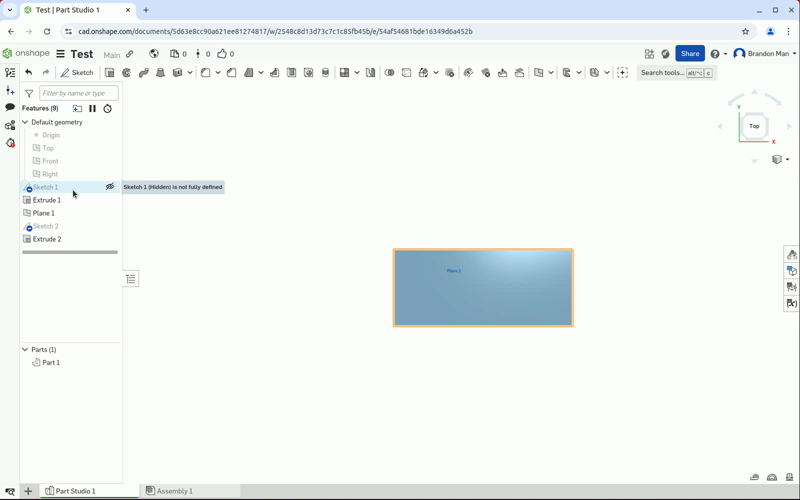
click(73, 189)
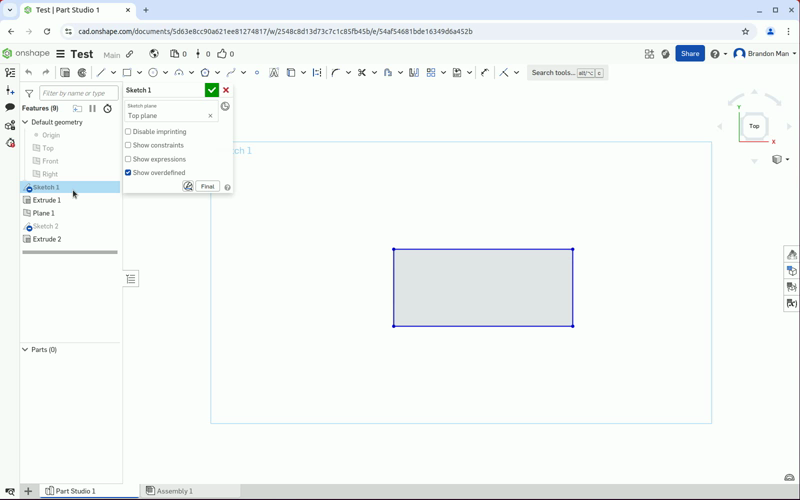
mouse_move(229, 92)
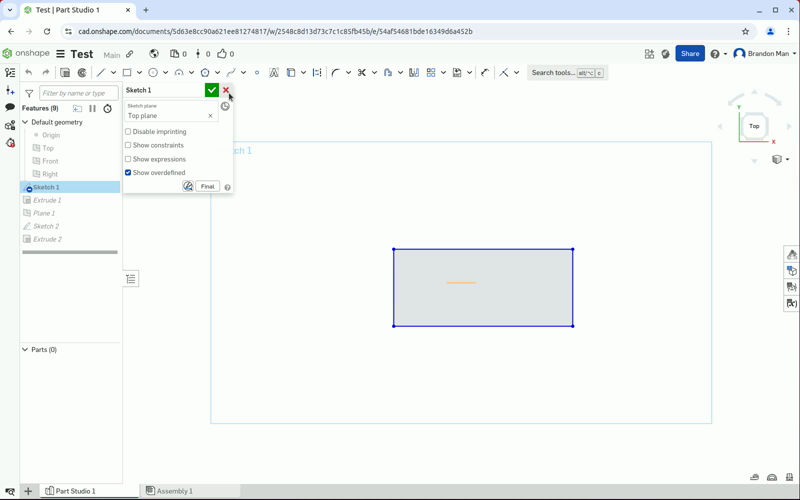
click(229, 92)
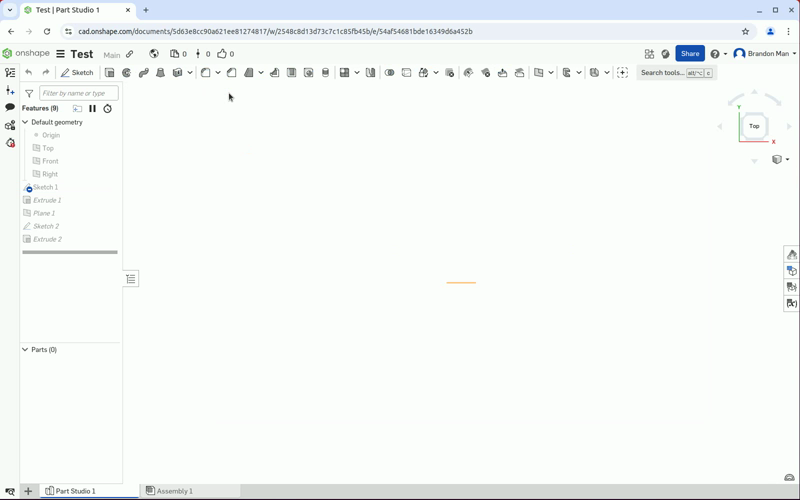
key(shift+s)
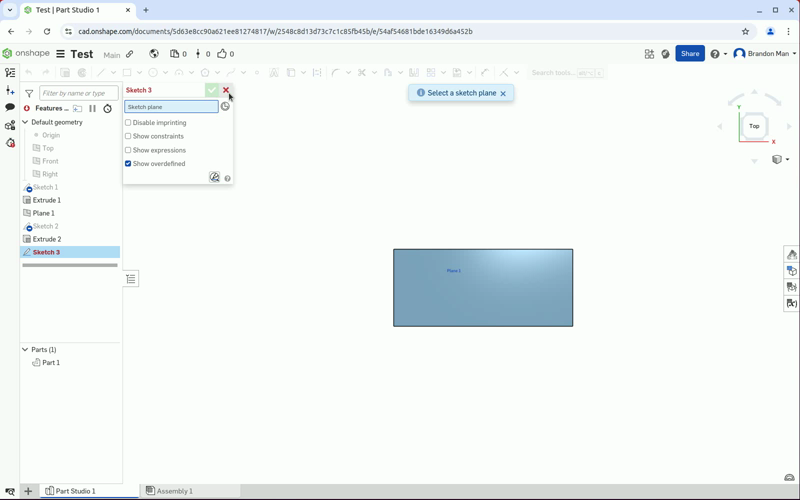
mouse_move(73, 215)
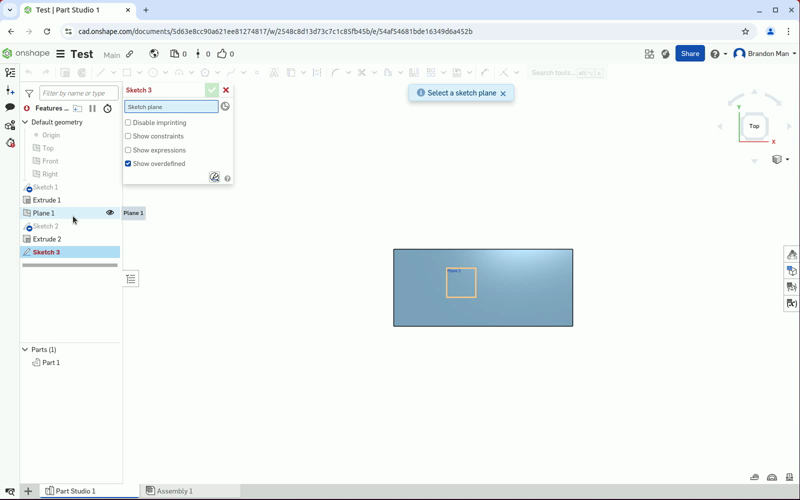
click(73, 215)
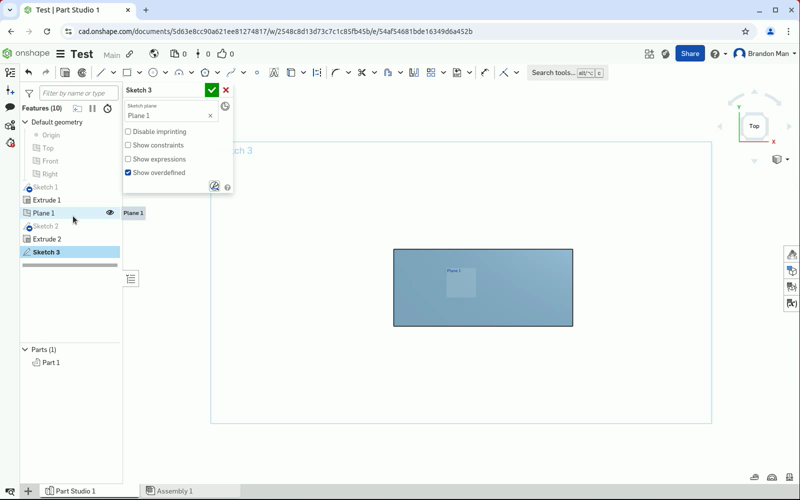
mouse_move(73, 352)
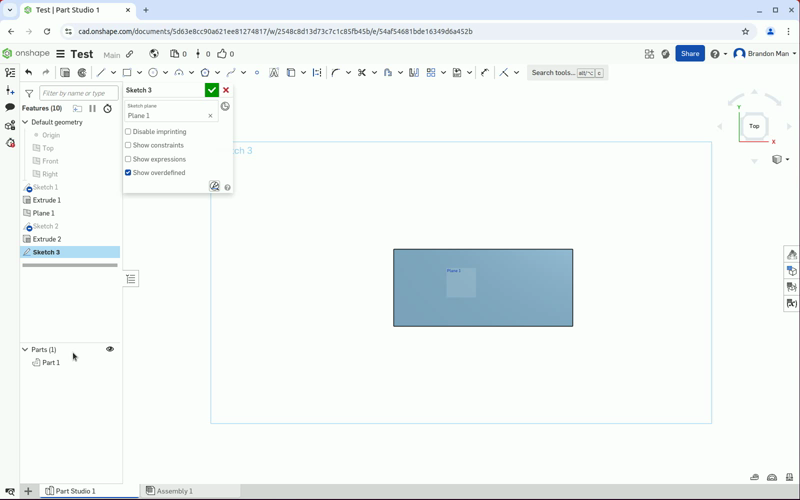
key(y)
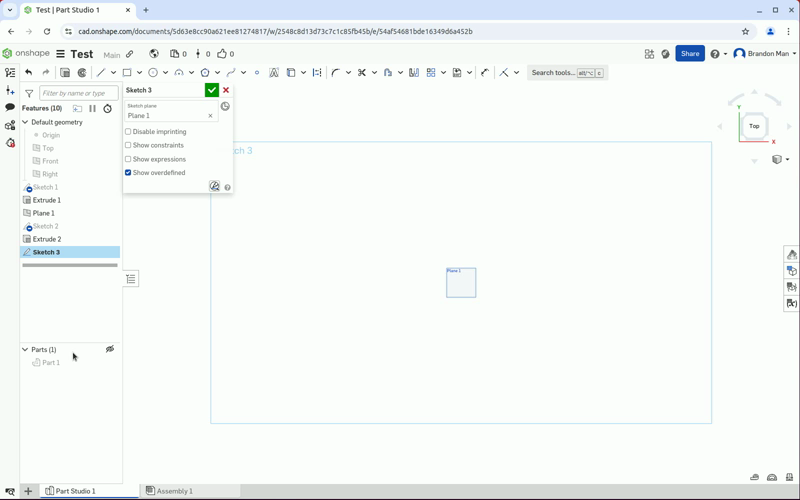
key(c)
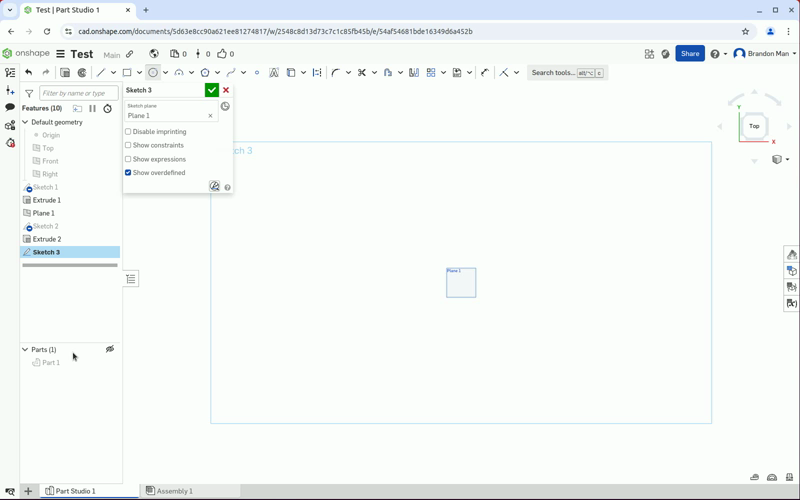
key_down(shift)
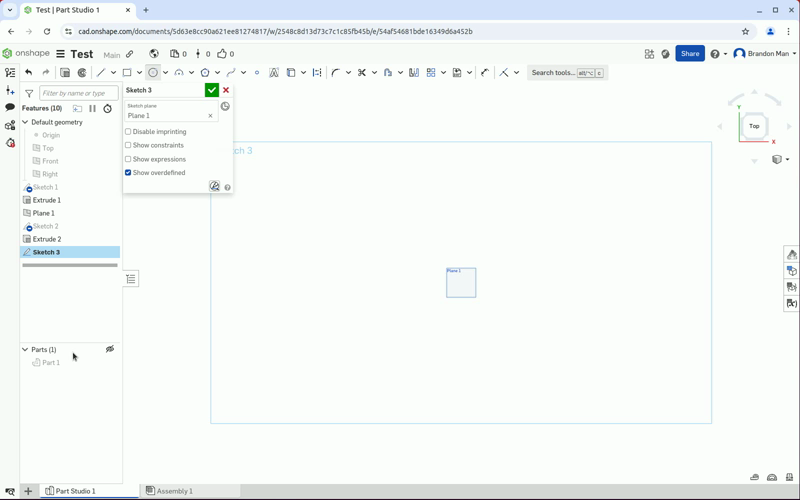
mouse_move(514, 282)
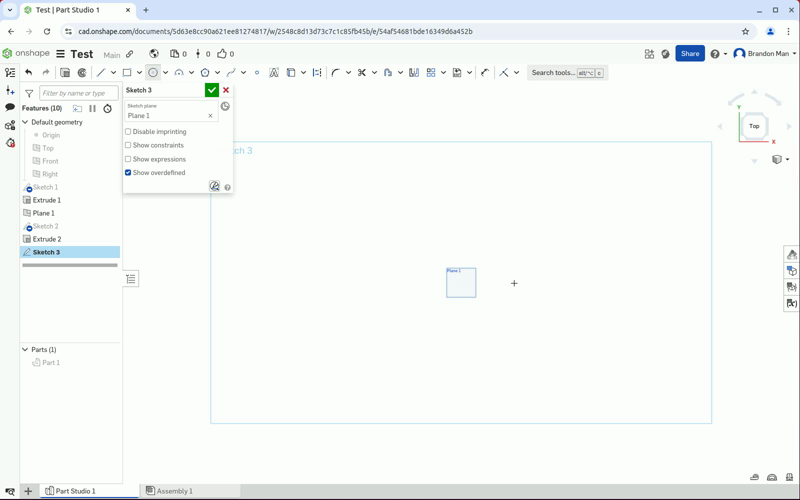
click(514, 282)
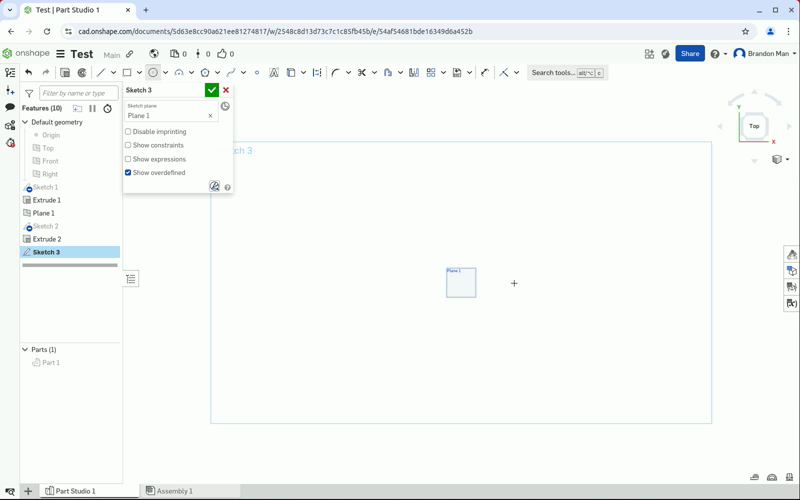
key_up(shift)
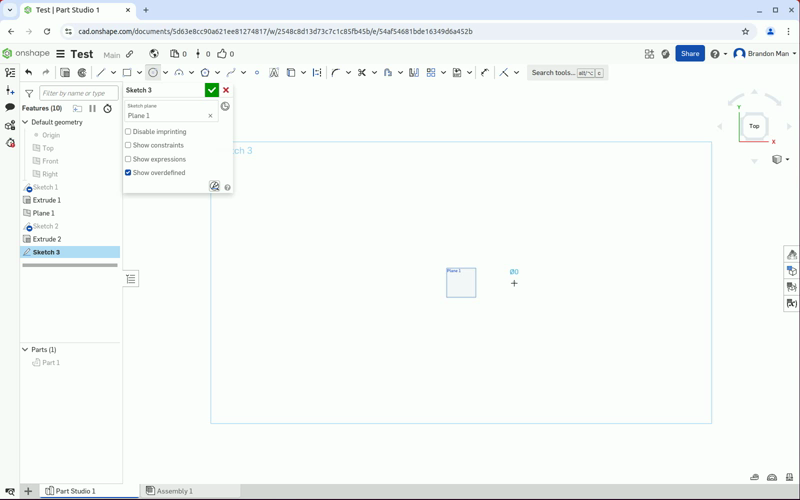
mouse_move(538, 282)
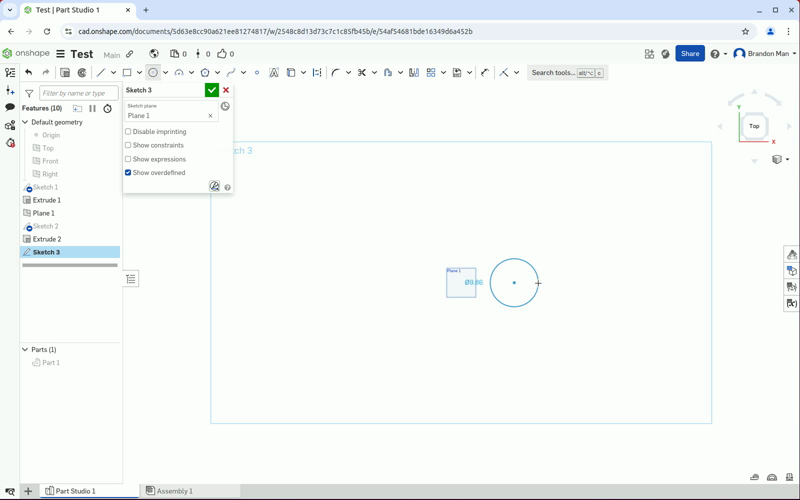
click(538, 282)
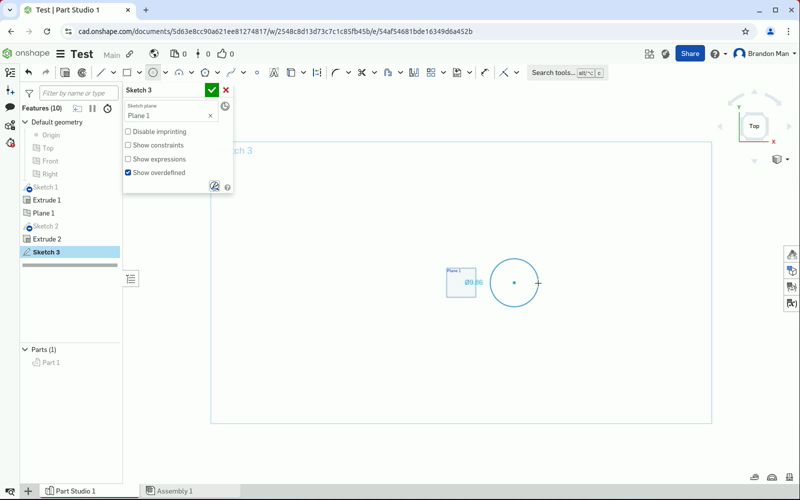
key(esc)
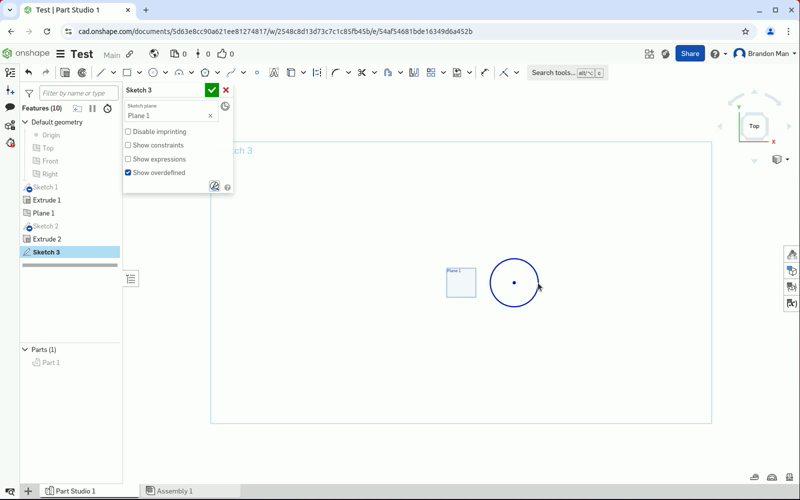
mouse_move(516, 261)
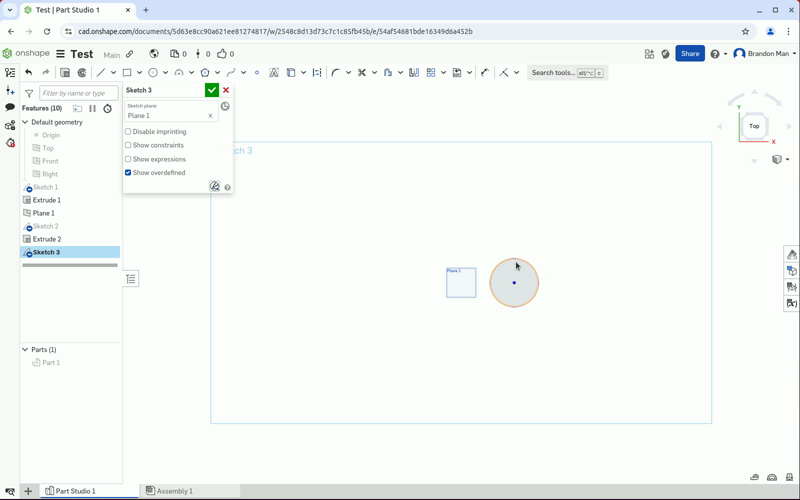
click(516, 261)
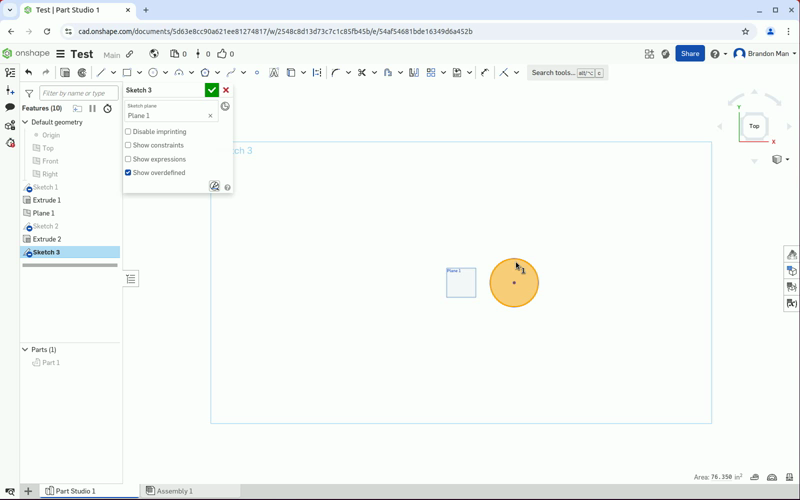
mouse_move(73, 352)
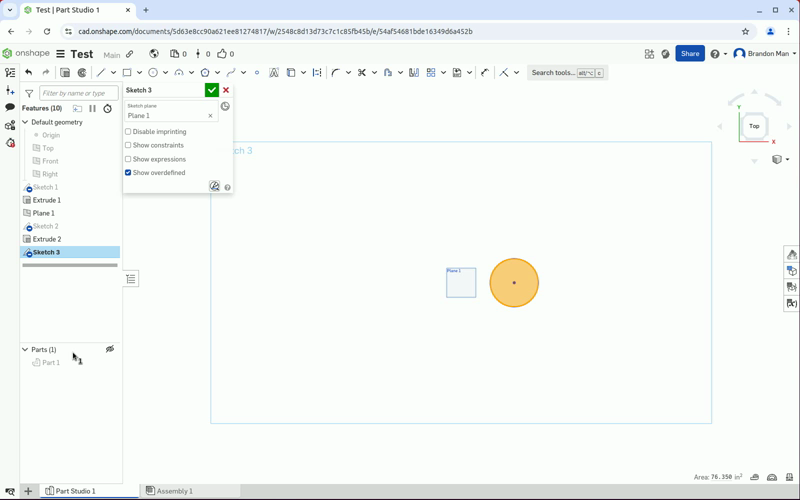
key(shift+y)
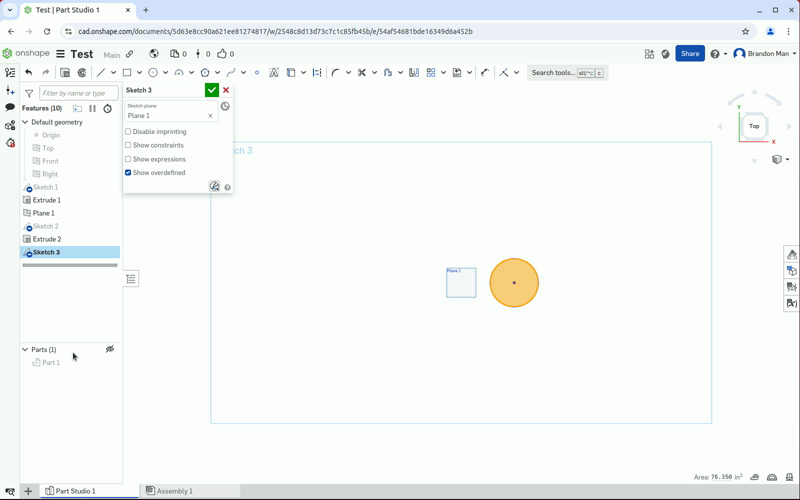
key(shift+e)
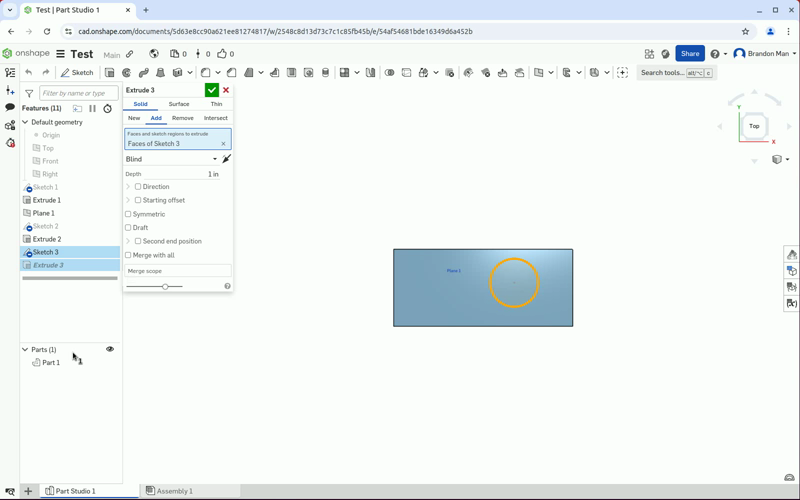
mouse_move(143, 106)
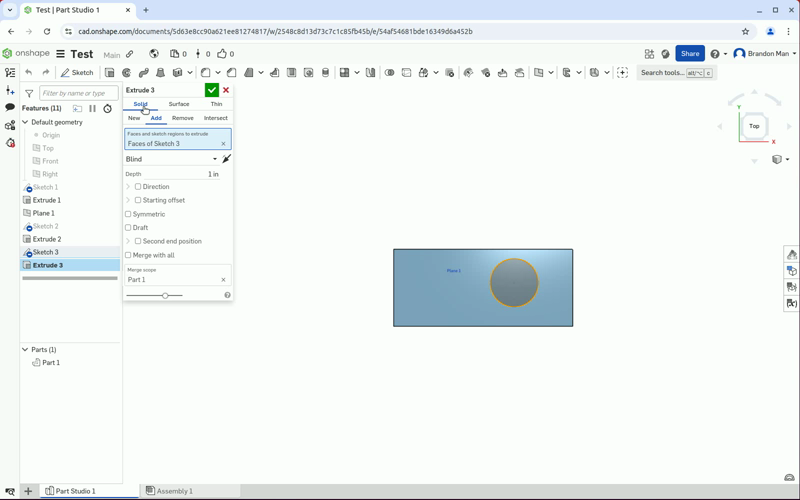
click(143, 106)
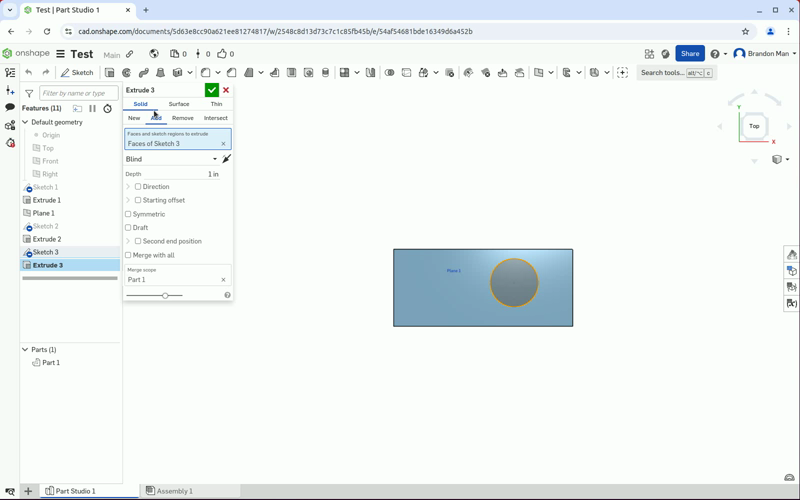
mouse_move(186, 120)
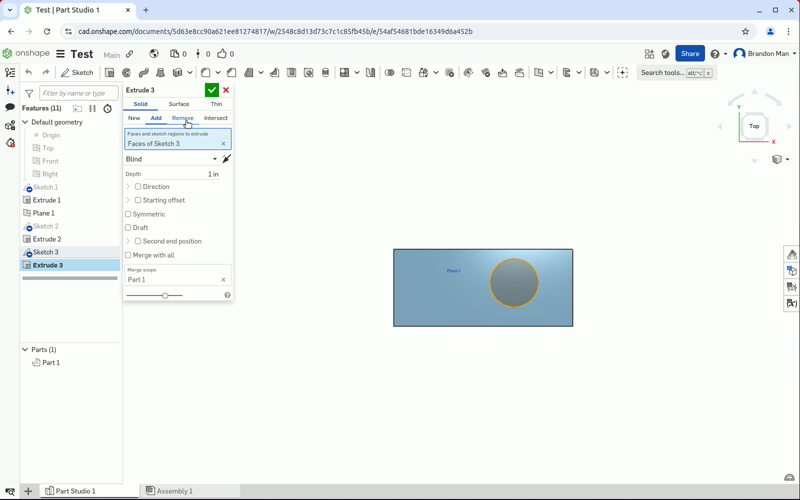
click(186, 120)
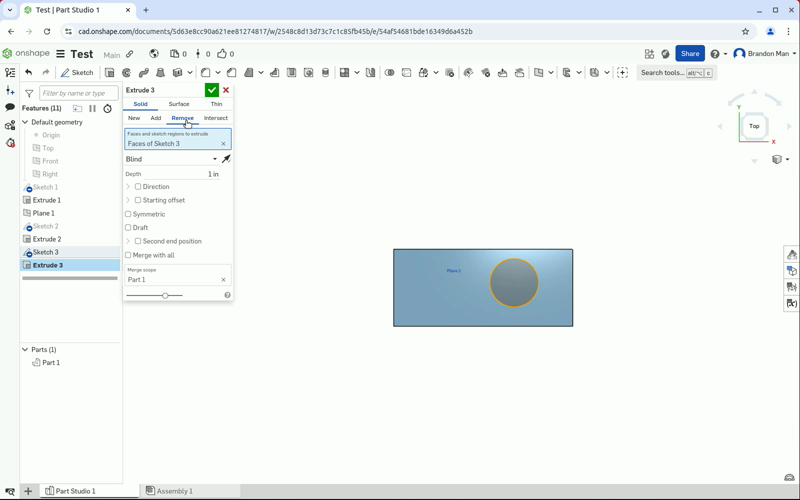
key(tab, 4)
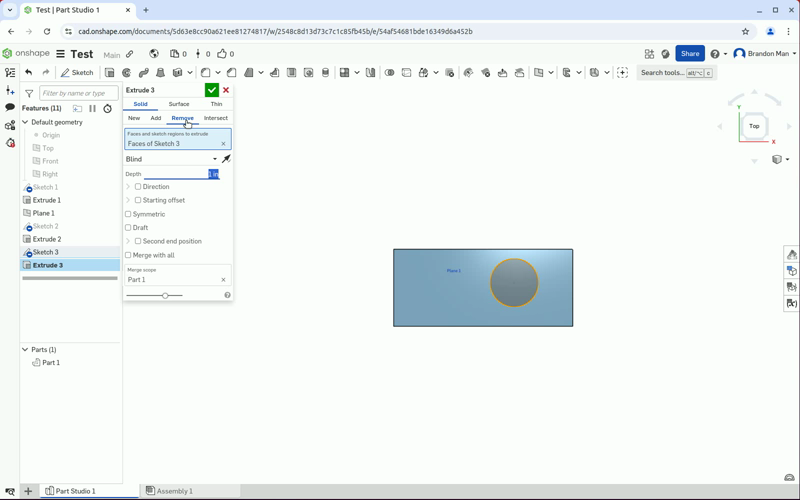
text(4.814)
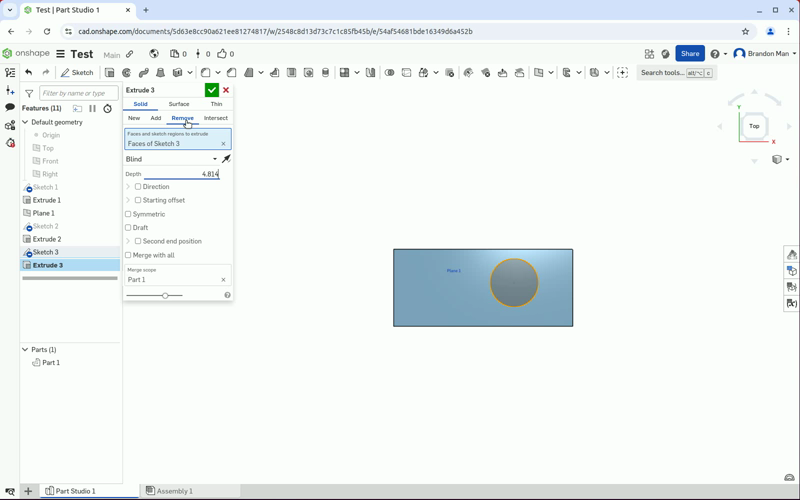
key(tab, 6)
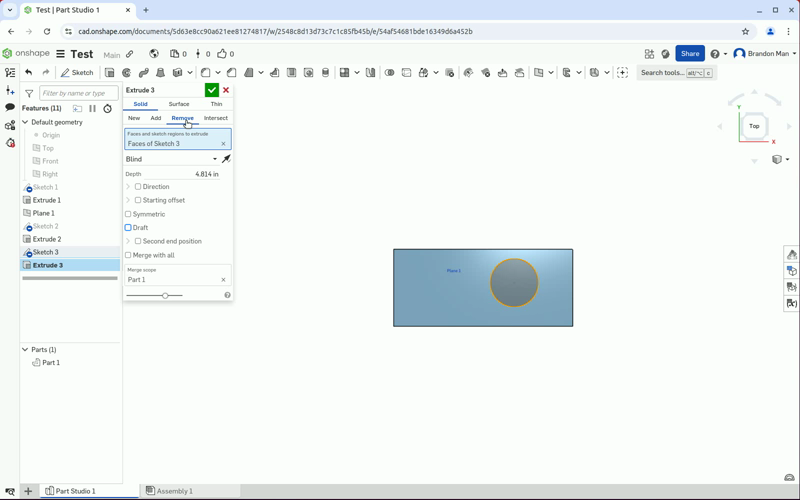
key(space)
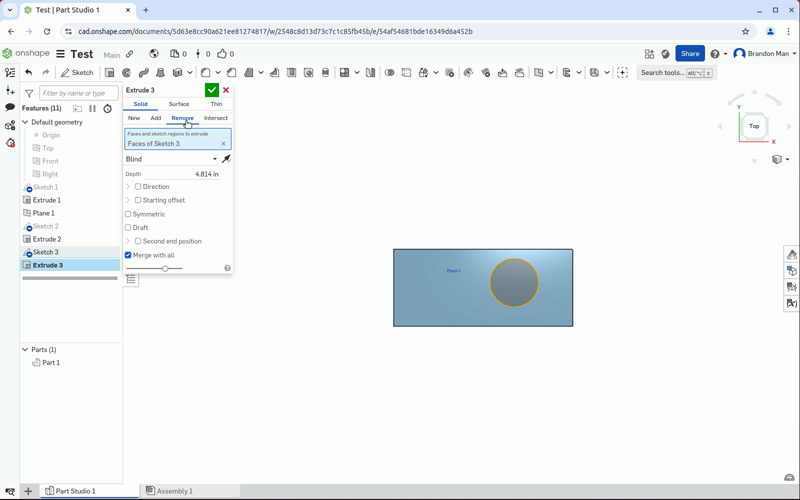
key(enter)
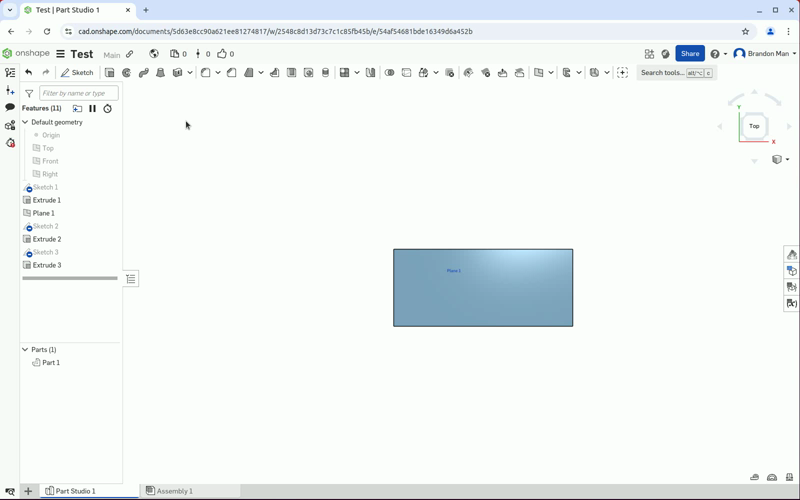
key(shift+h)
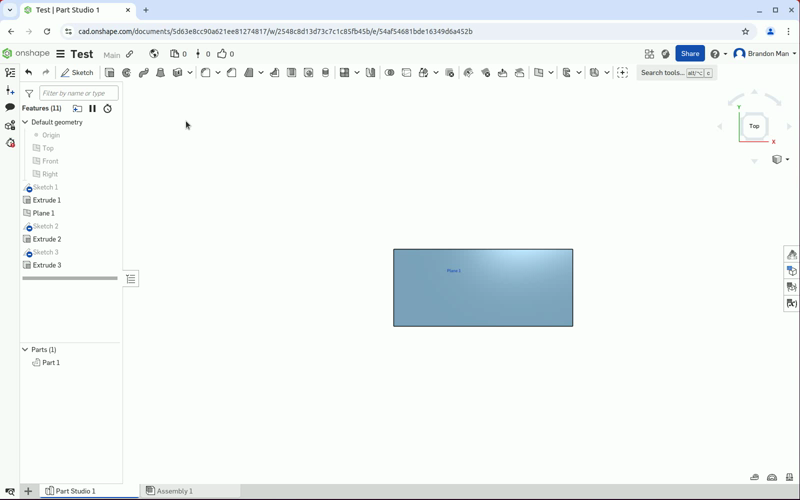
key(shift+h)
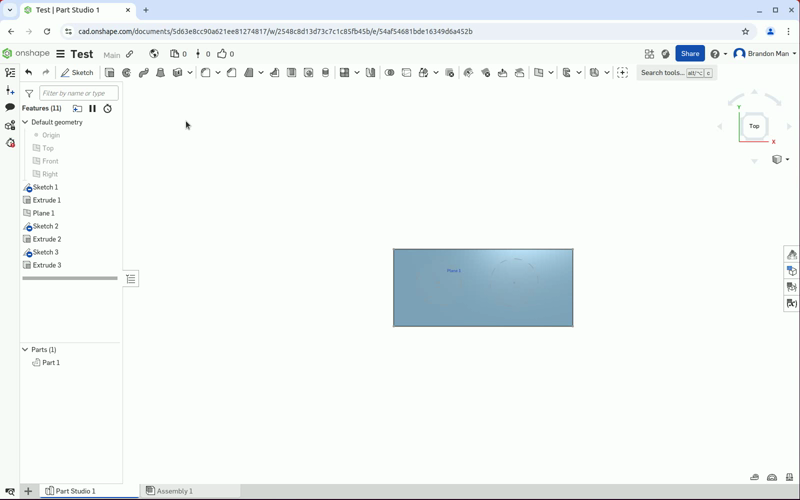
key(shift+7)
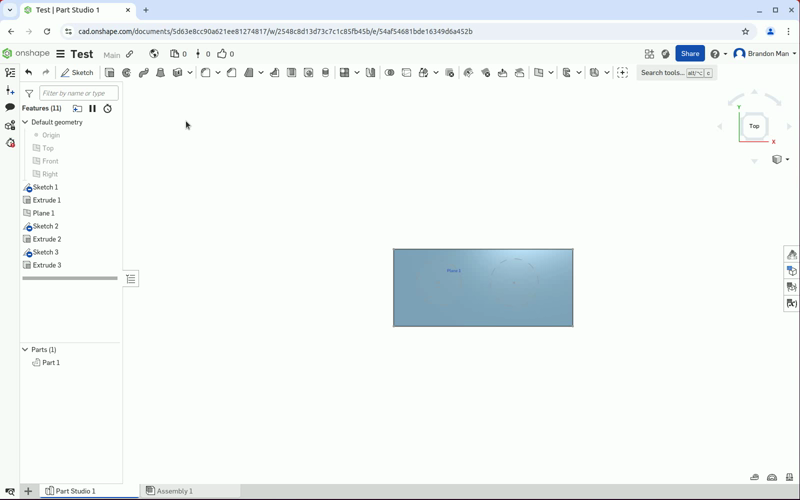
key(up, 3)
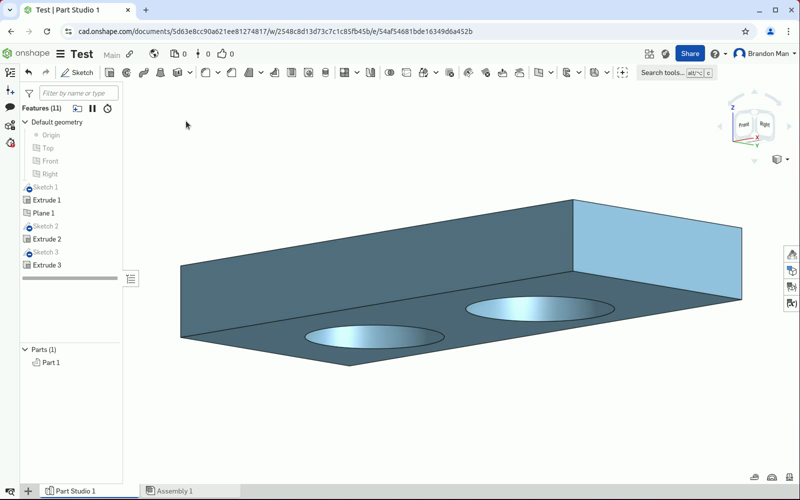
key(left, 3)
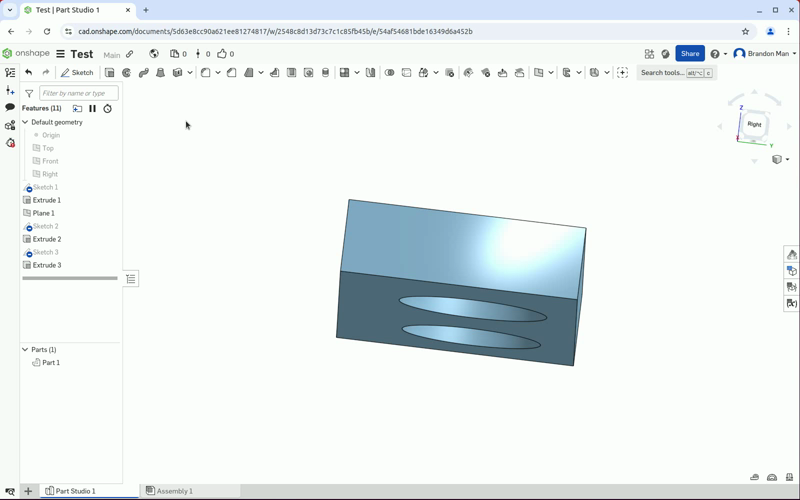
key(right, 3)
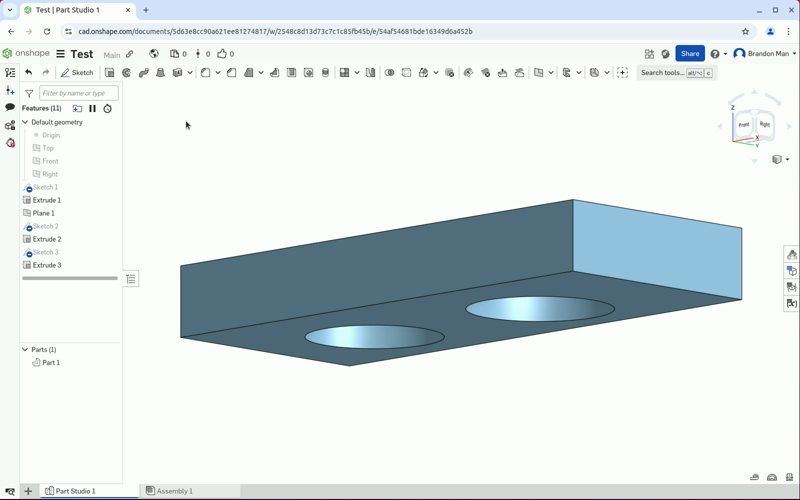
key(down, 3)
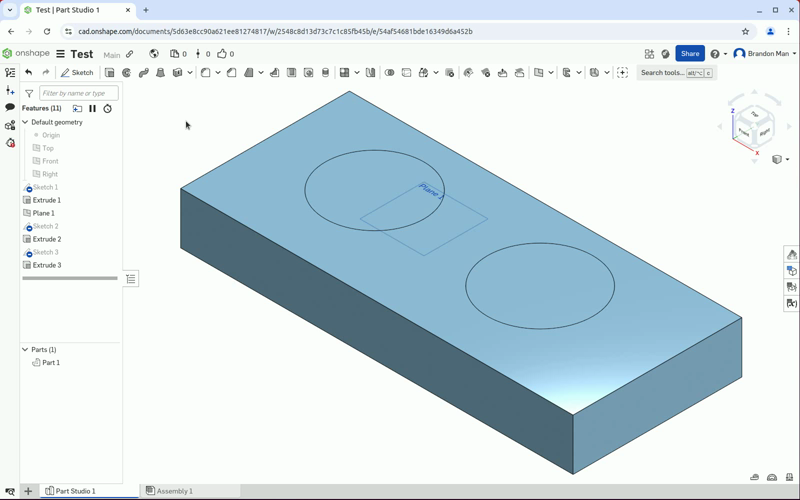
mouse_move(73, 189)
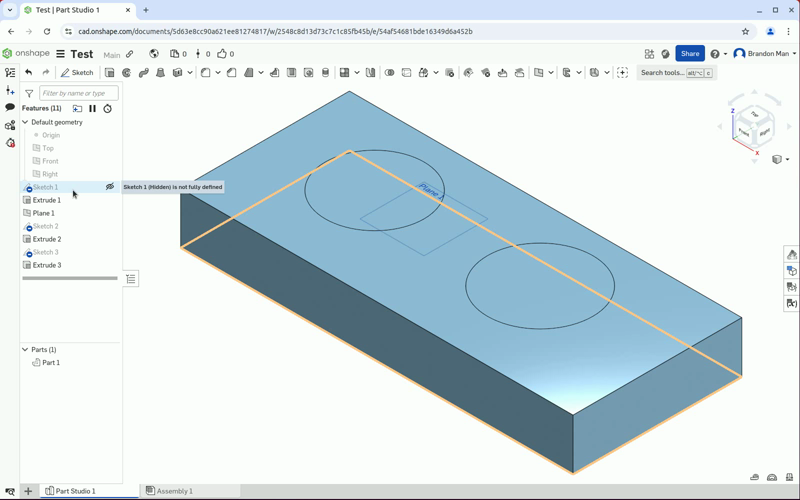
click(73, 189)